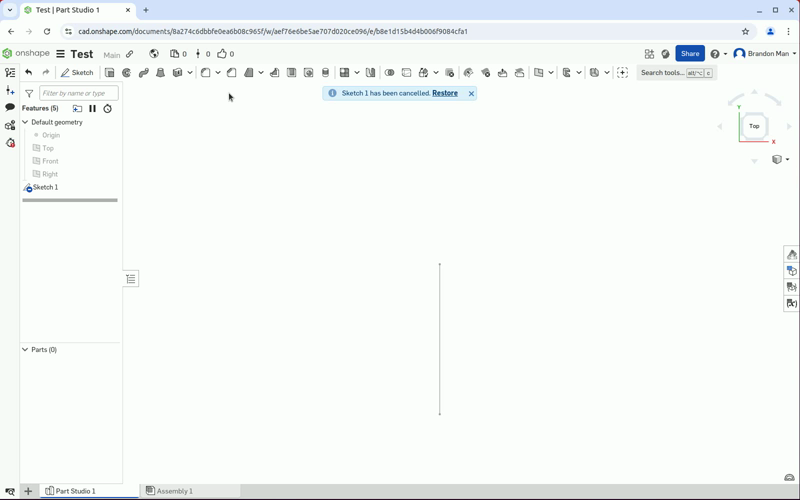
key(shift+h)
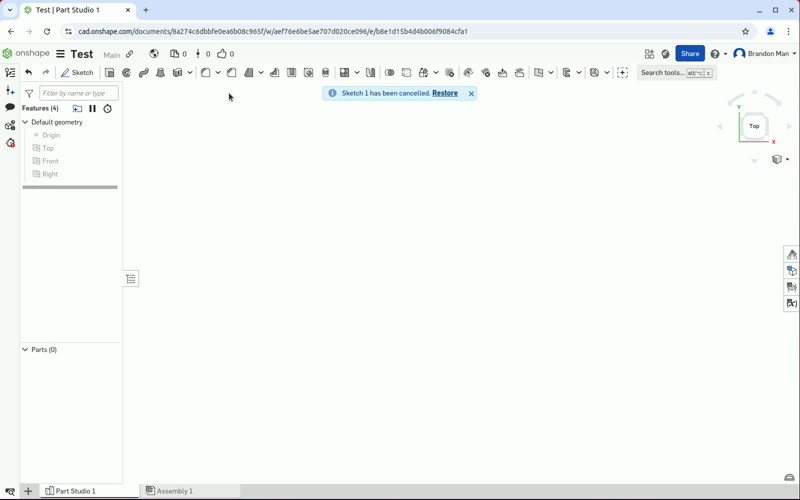
key(shift+s)
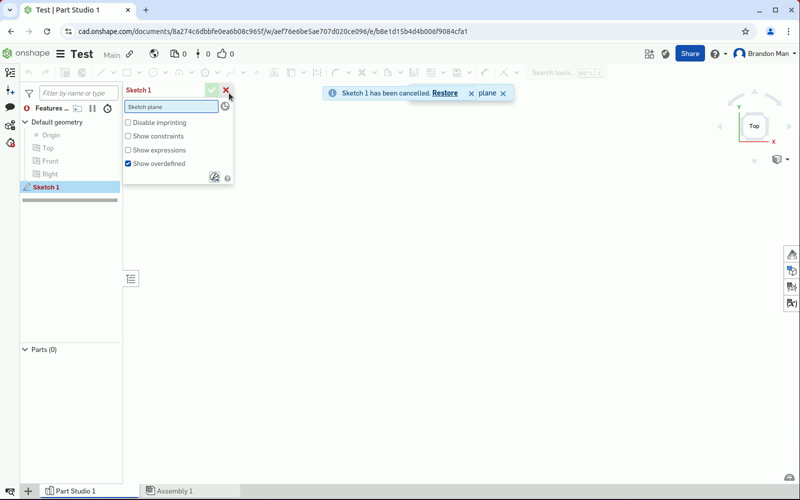
mouse_move(73, 150)
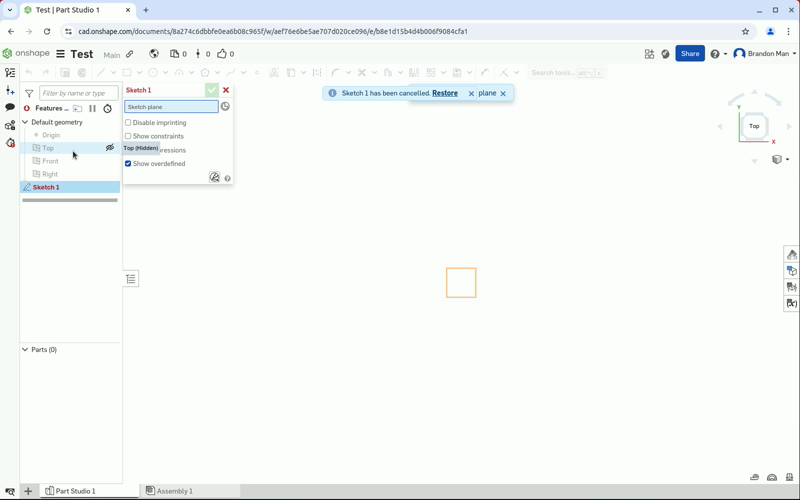
click(73, 150)
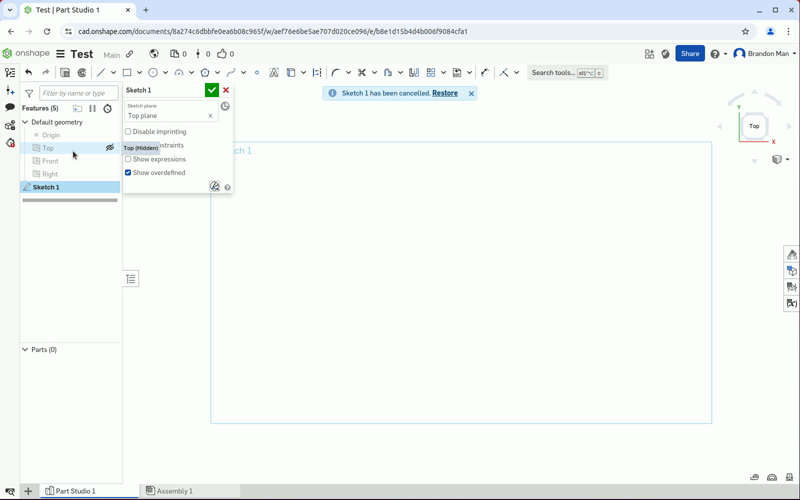
mouse_move(73, 352)
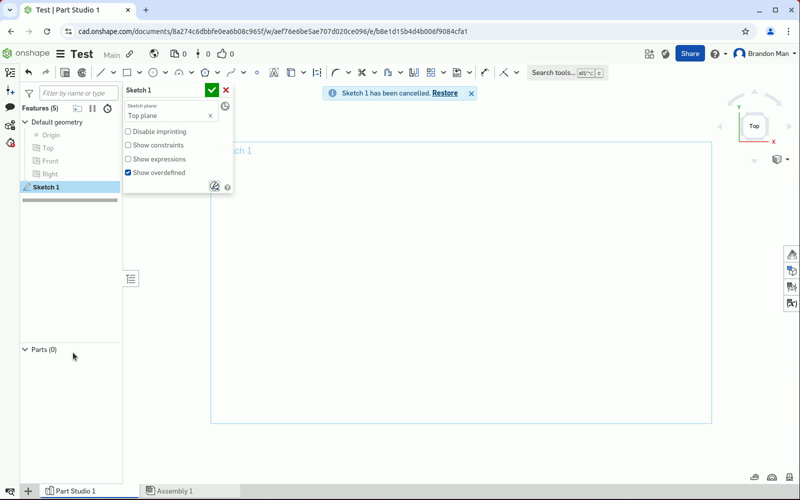
key(y)
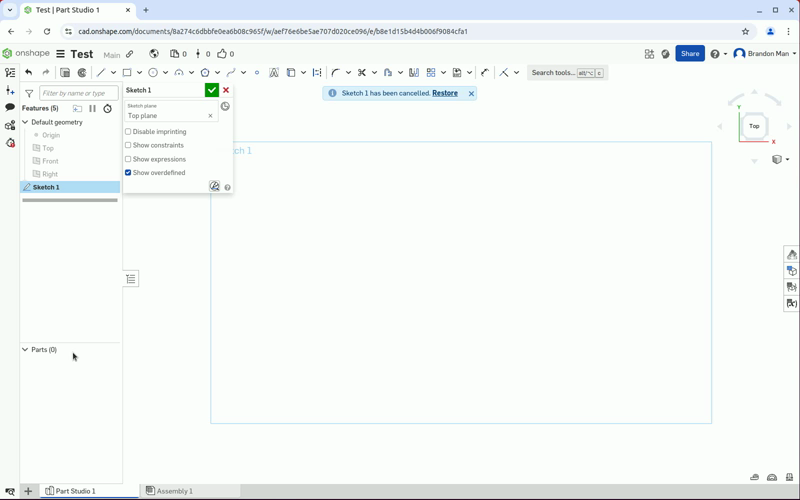
key(l)
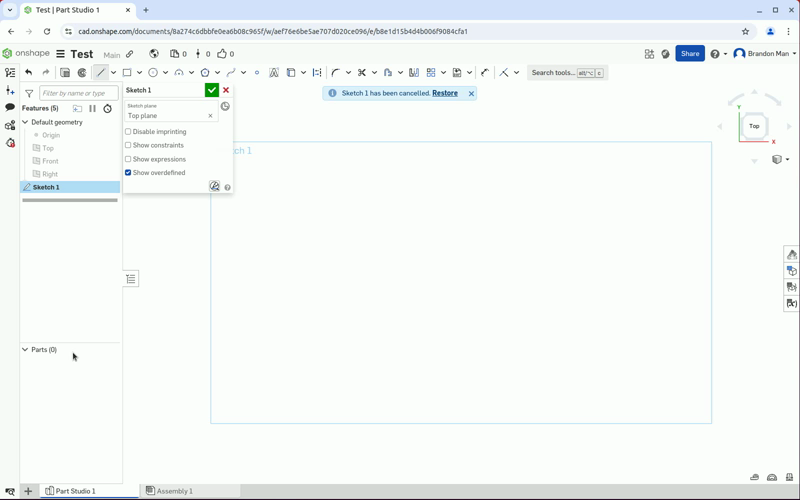
key_down(shift)
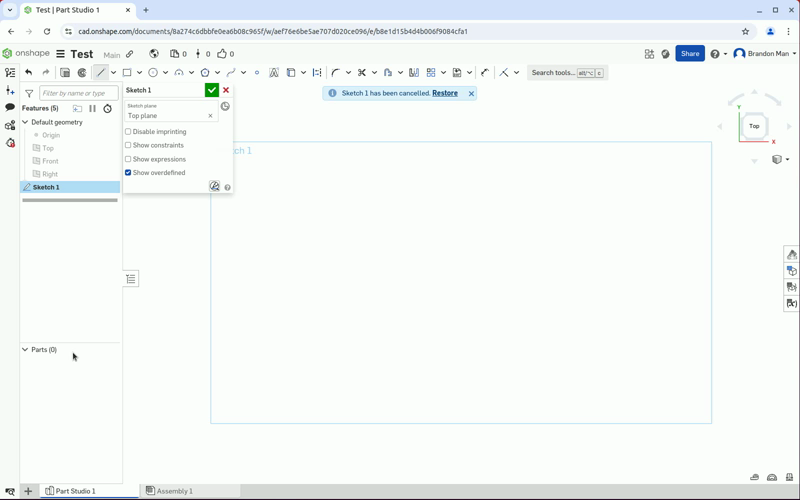
mouse_move(460, 282)
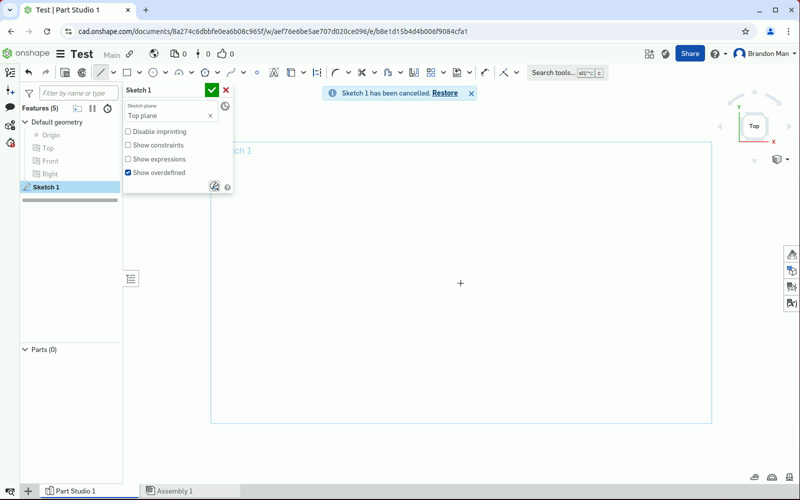
click(460, 282)
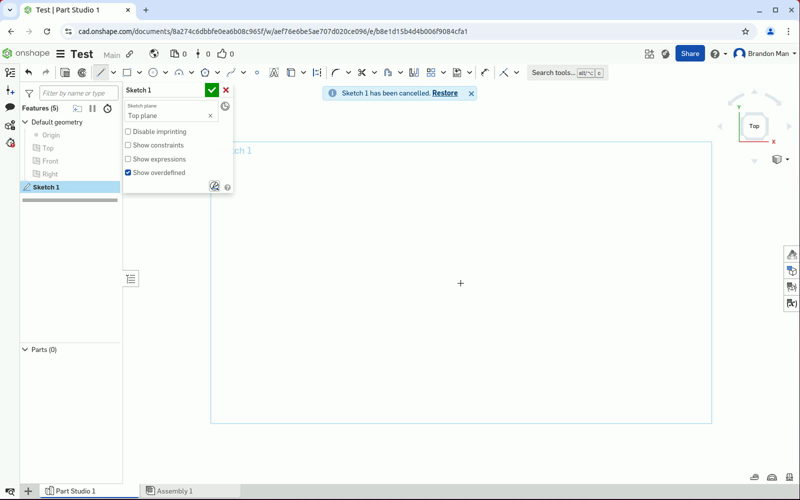
key_up(shift)
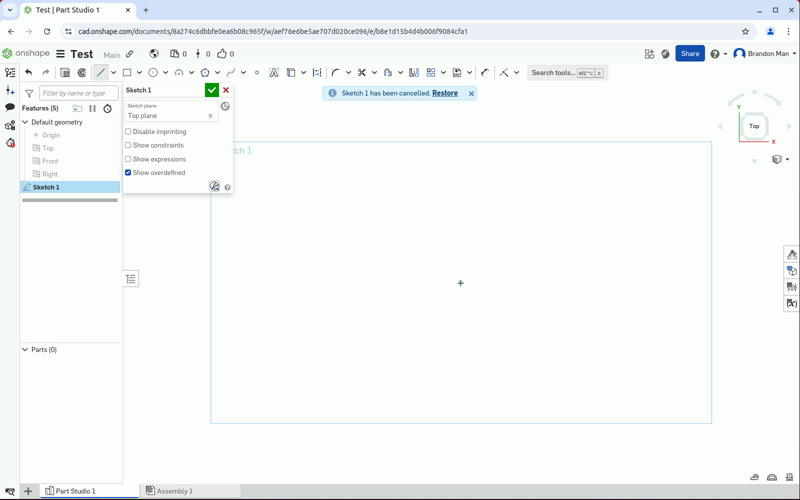
key_down(shift)
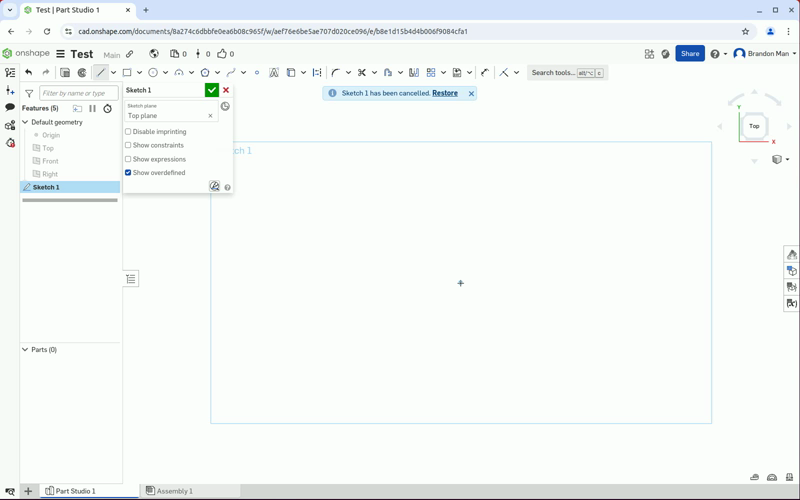
mouse_move(490, 282)
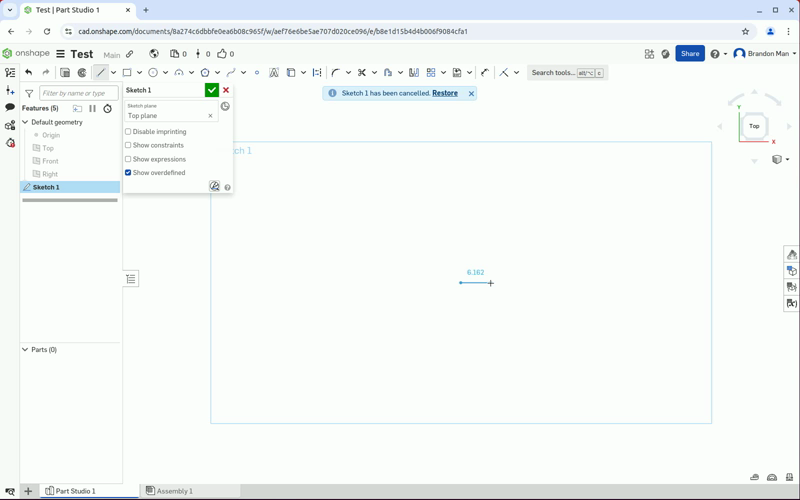
mouse_move(514, 282)
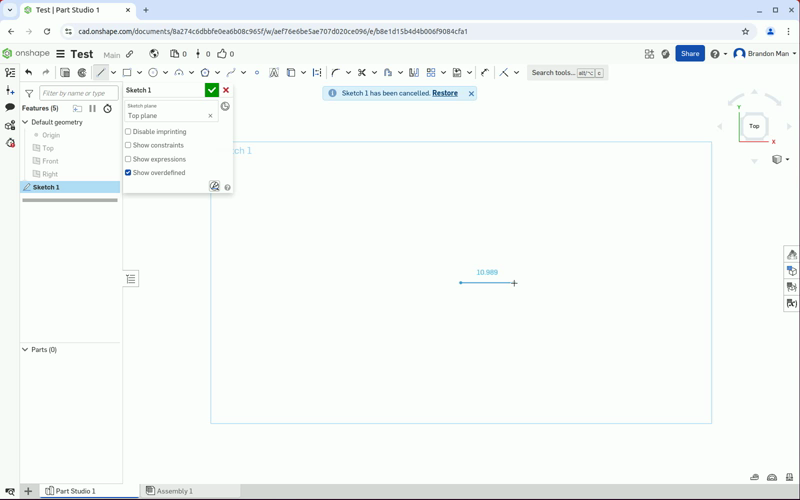
click(514, 282)
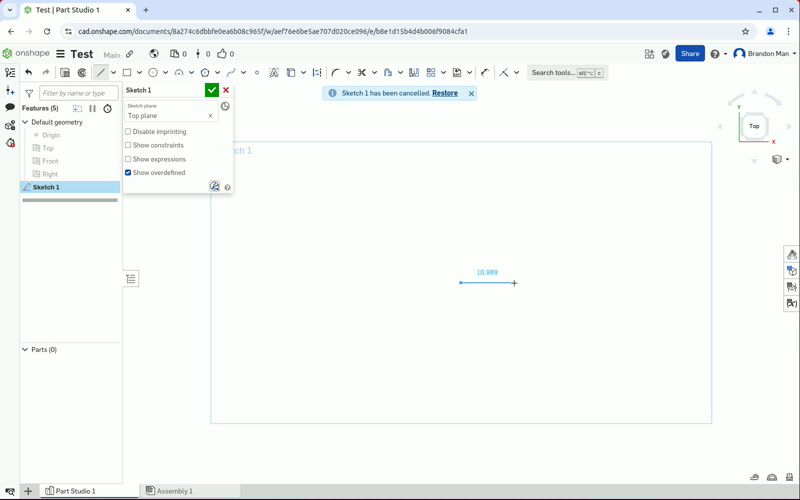
key_up(shift)
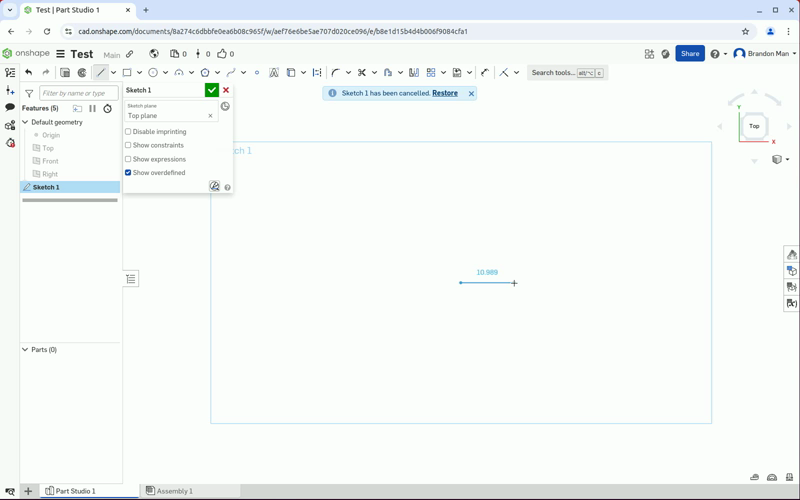
key_down(shift)
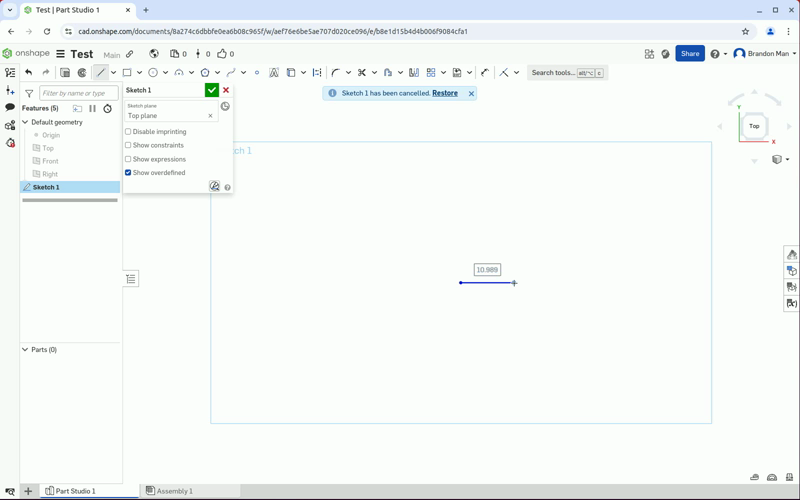
mouse_move(514, 197)
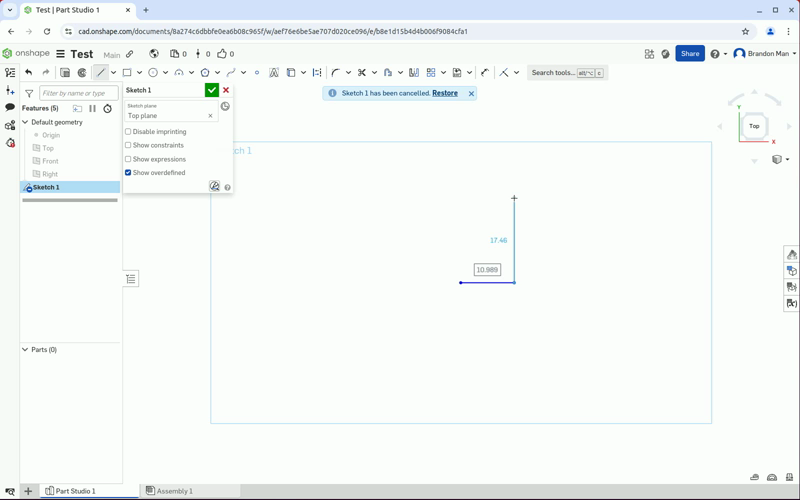
click(514, 197)
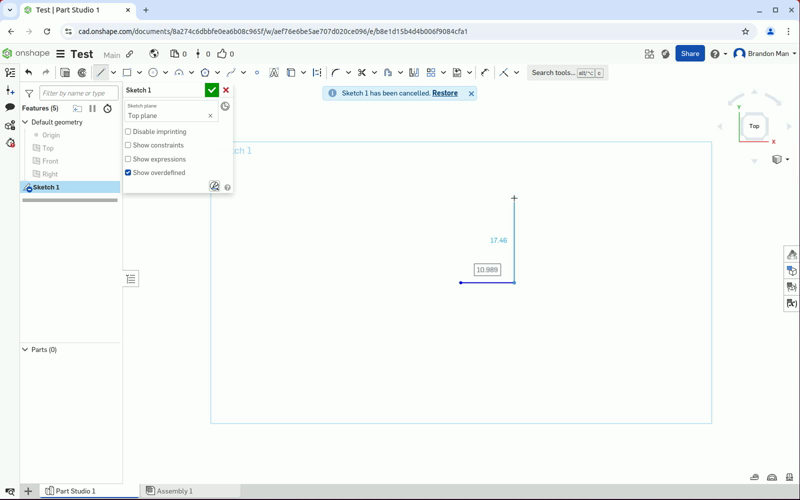
key_up(shift)
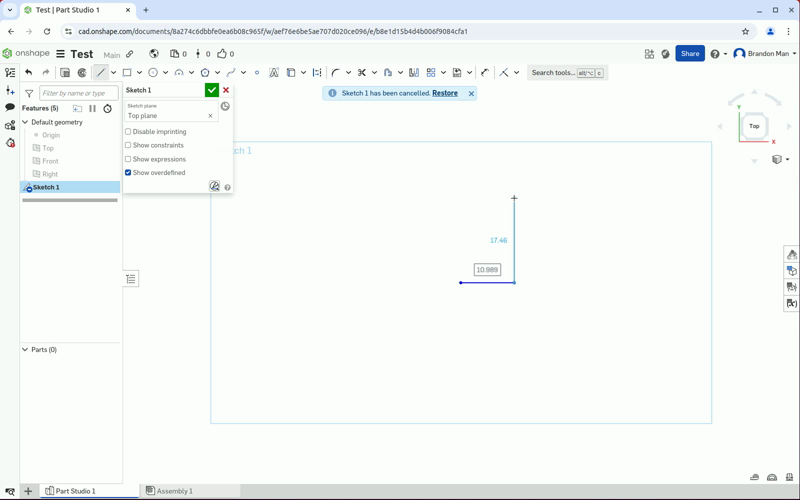
key(esc)
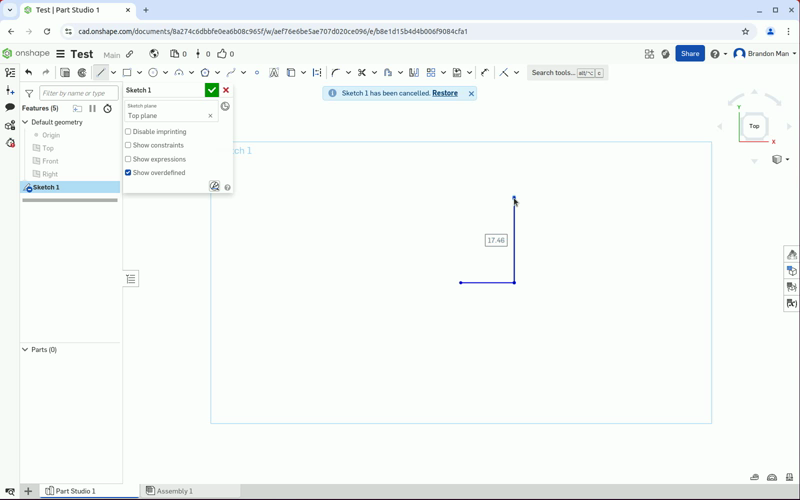
key(a)
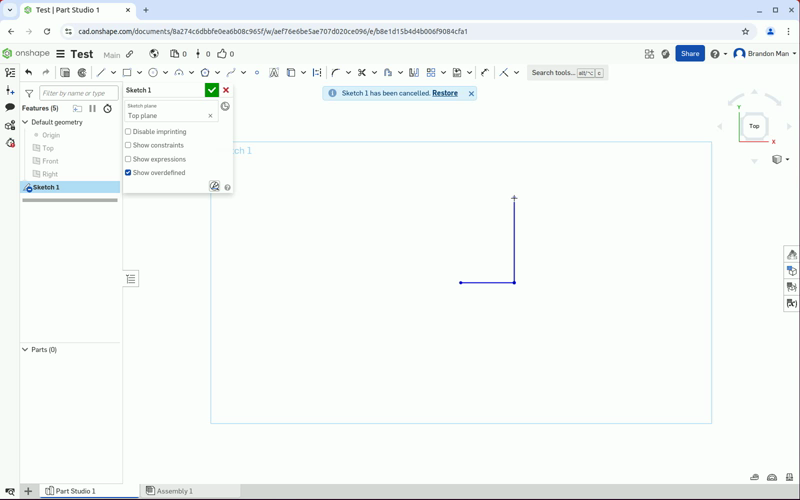
mouse_move(514, 197)
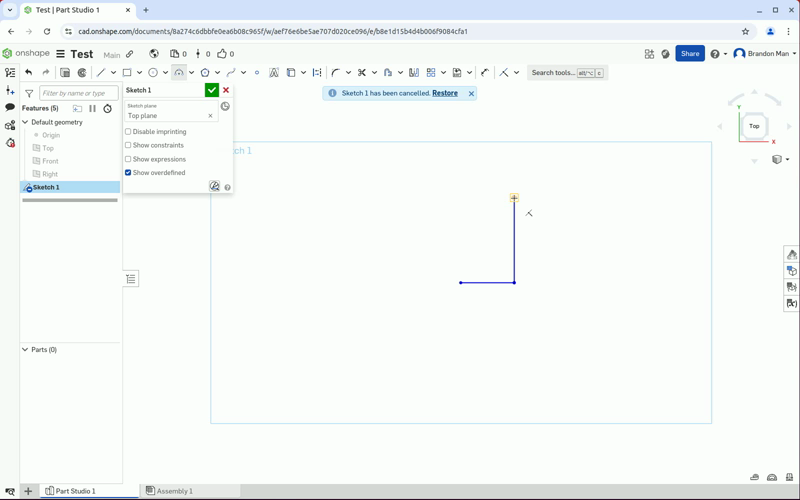
click(514, 197)
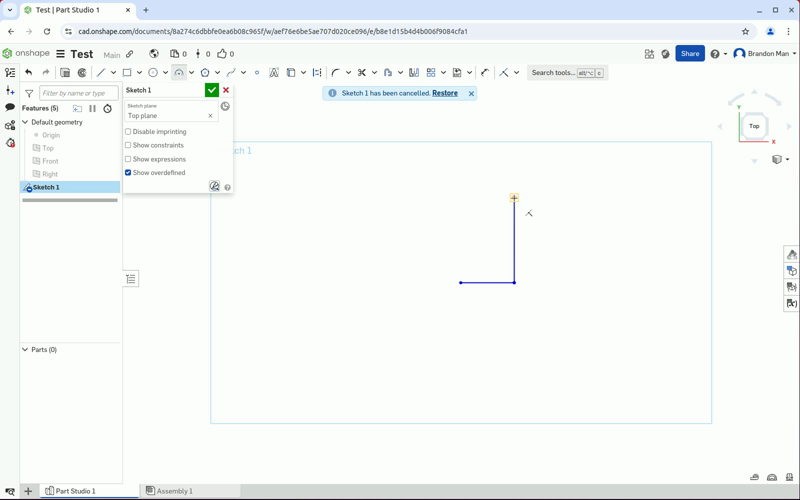
key_down(shift)
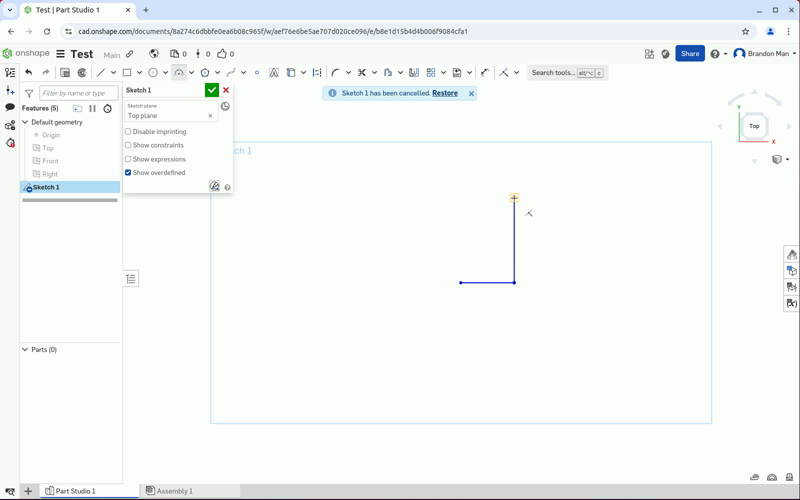
mouse_move(460, 197)
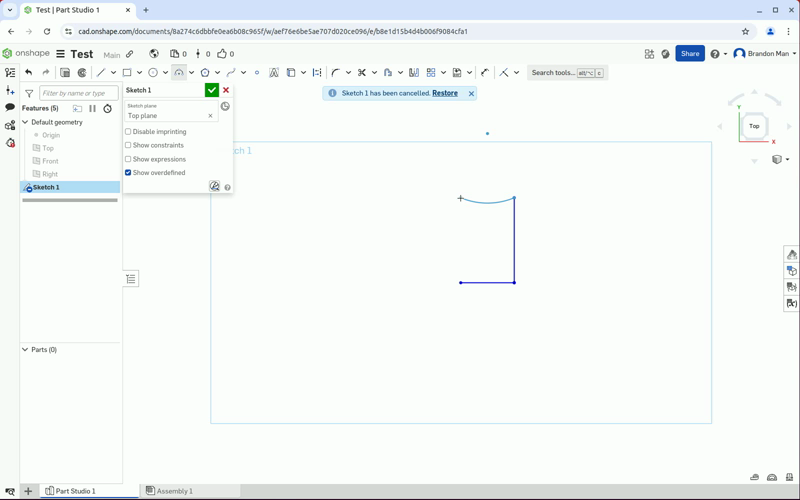
click(460, 197)
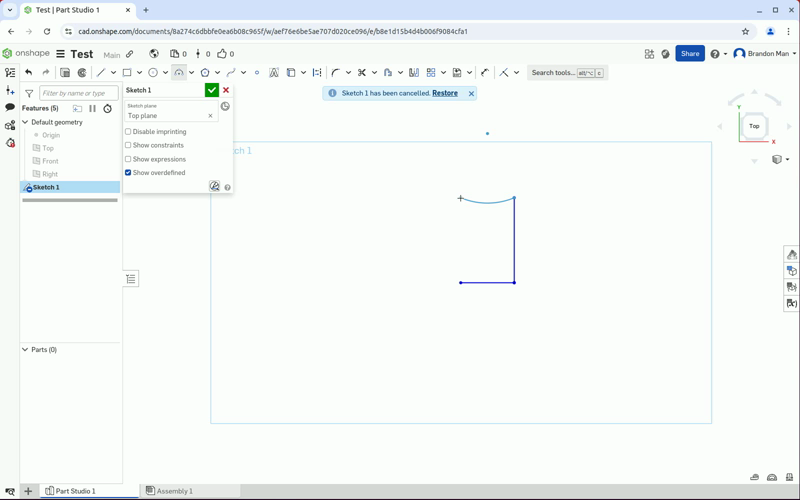
mouse_move(487, 170)
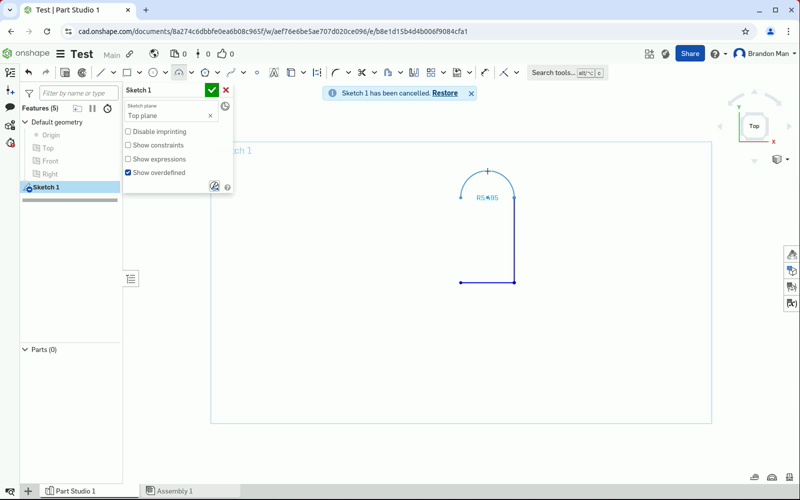
click(487, 170)
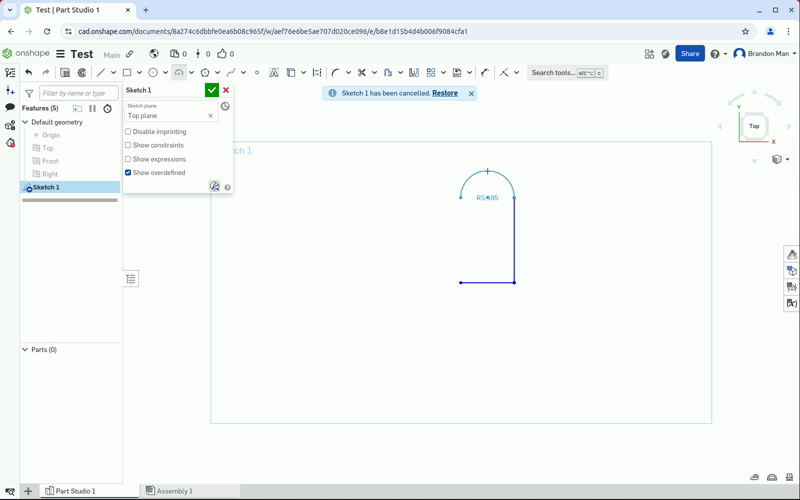
key_up(shift)
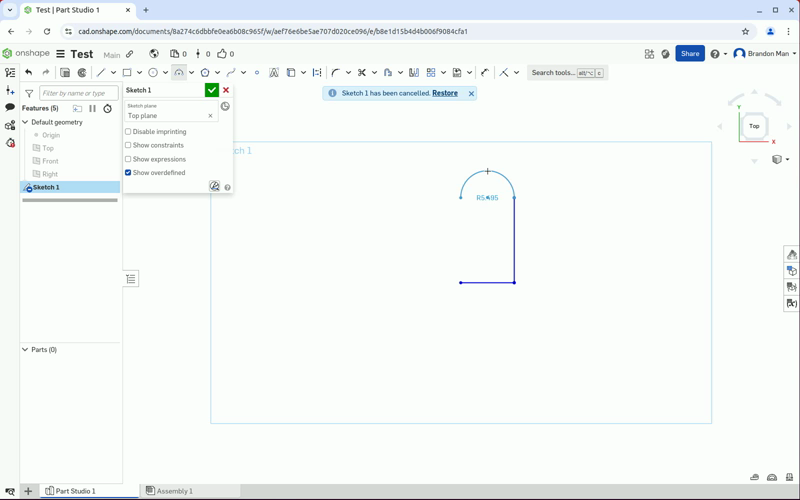
key(esc)
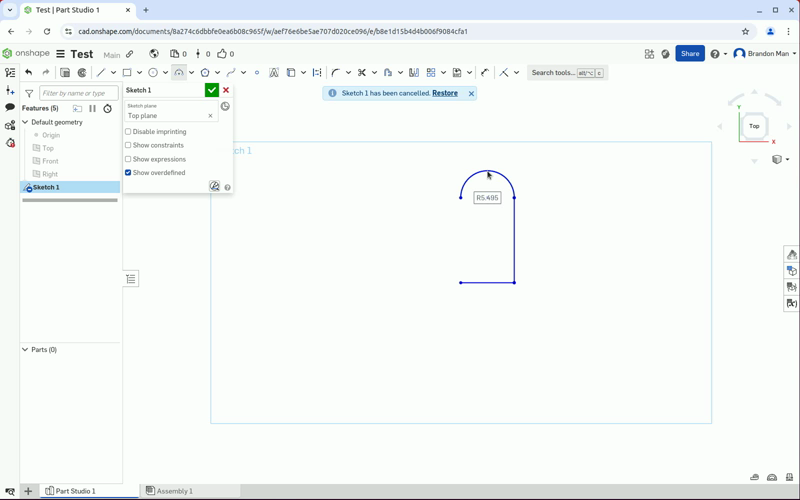
key(l)
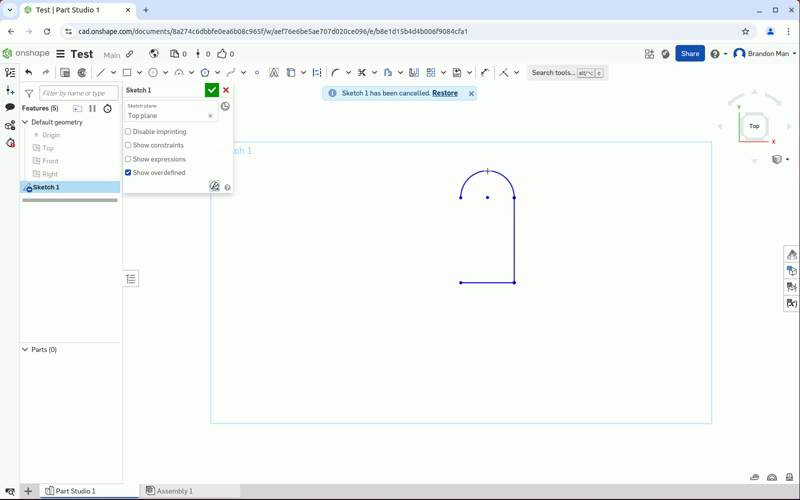
mouse_move(460, 197)
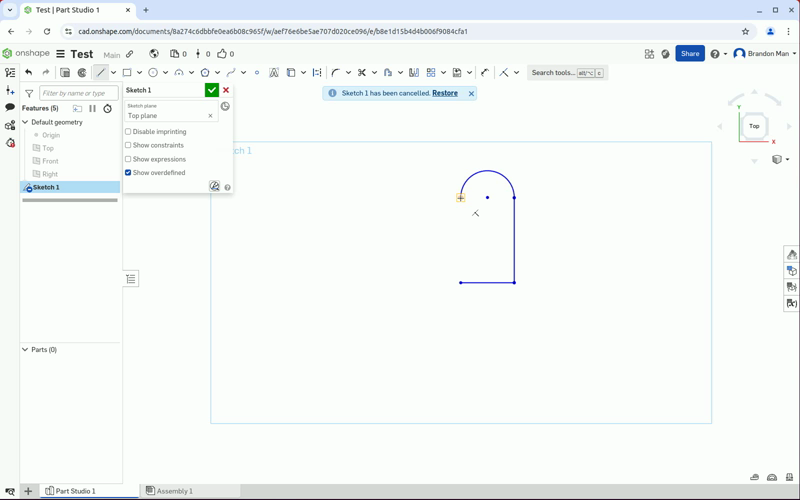
click(460, 197)
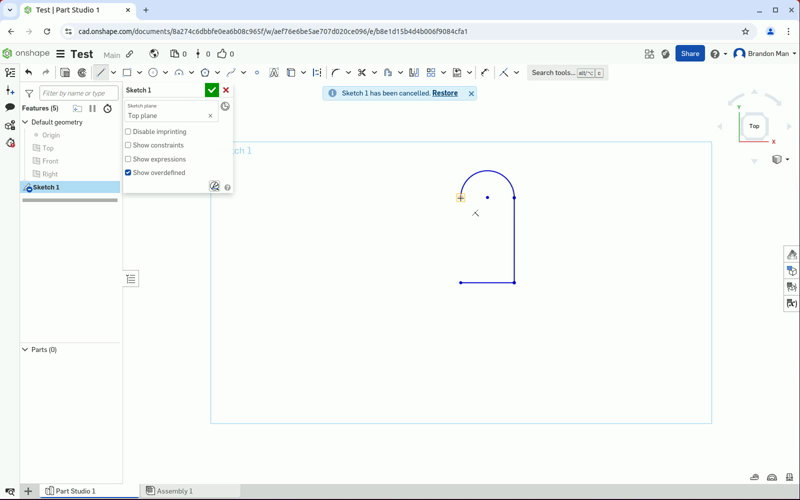
key_down(shift)
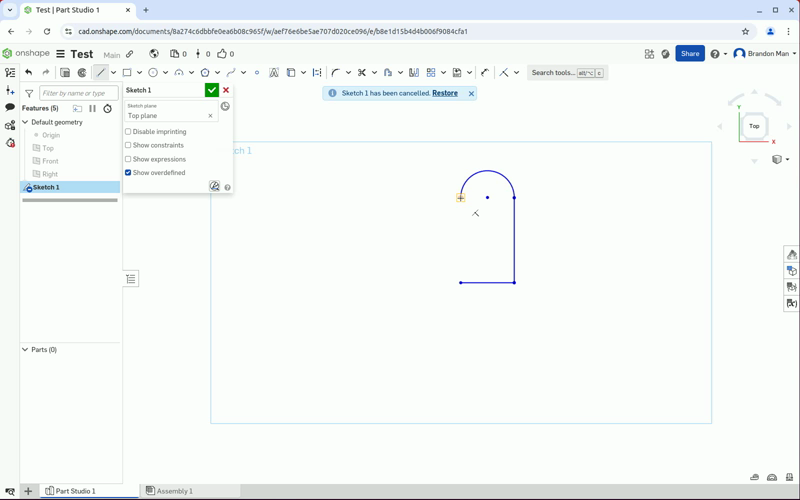
mouse_move(460, 282)
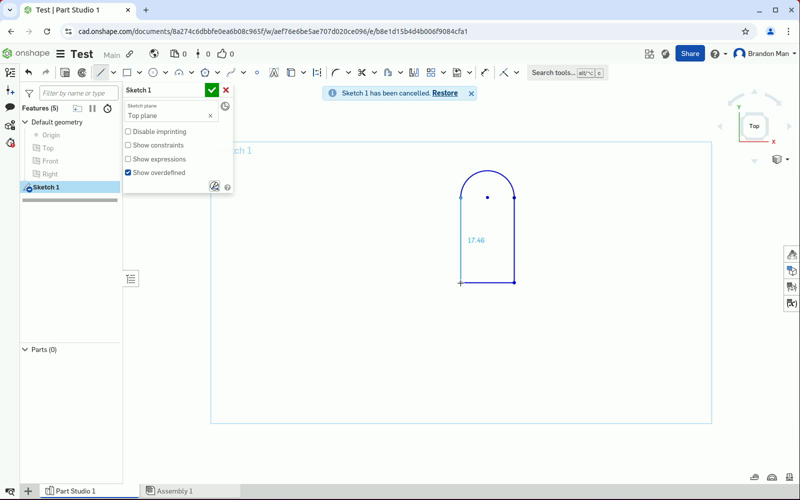
key_up(shift)
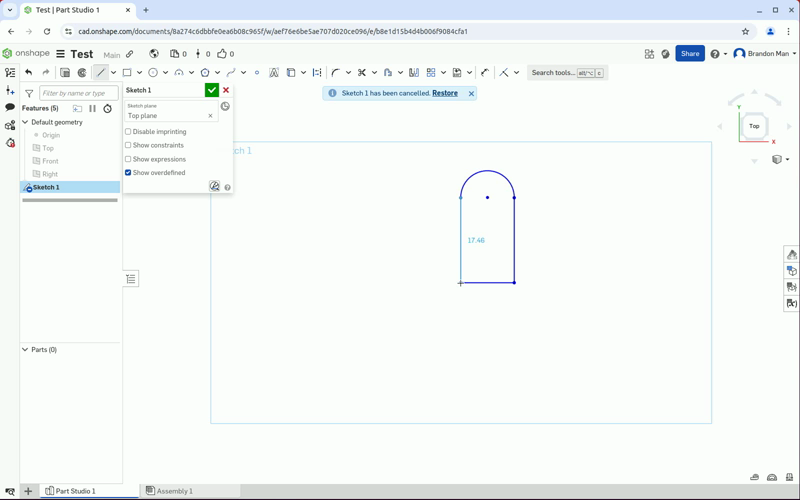
click(460, 282)
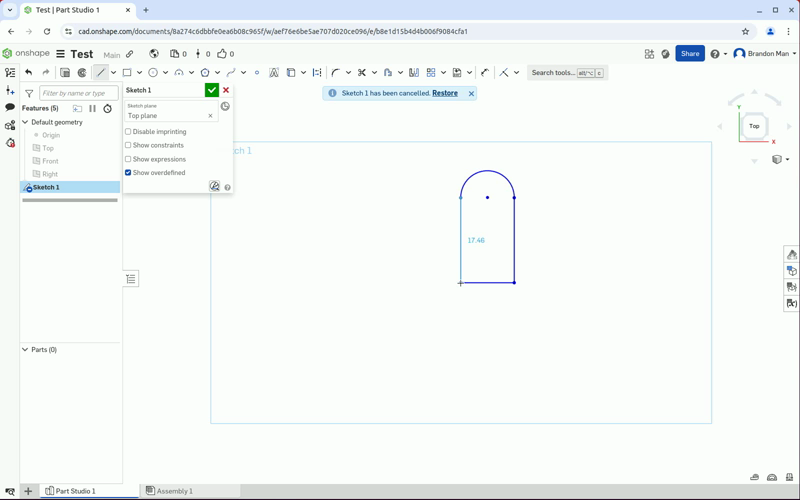
key(esc)
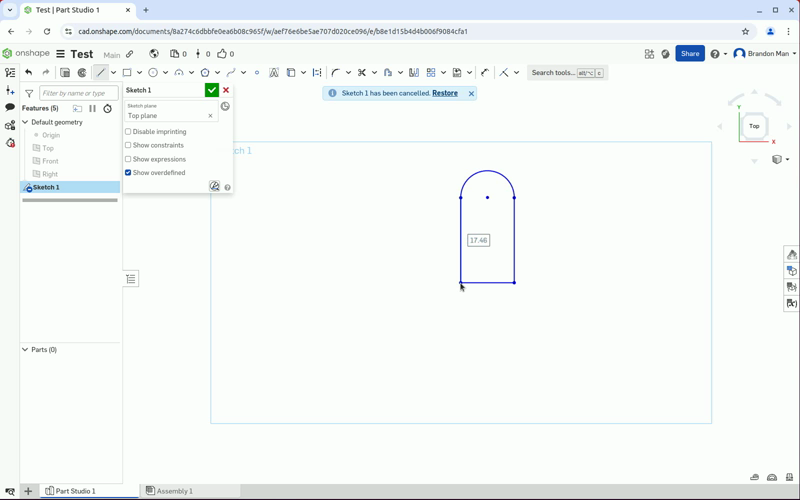
key(a)
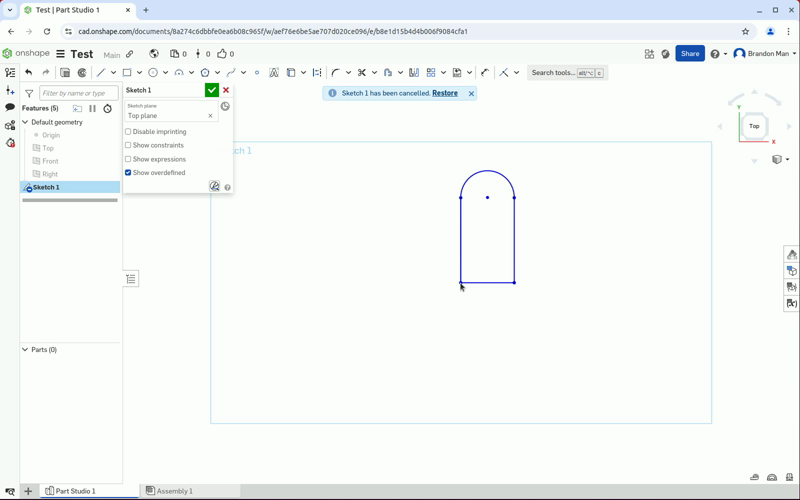
key_down(shift)
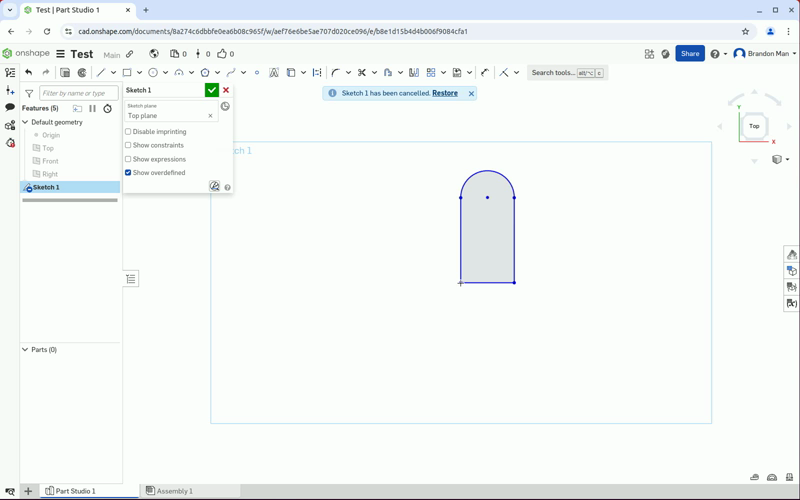
mouse_move(476, 235)
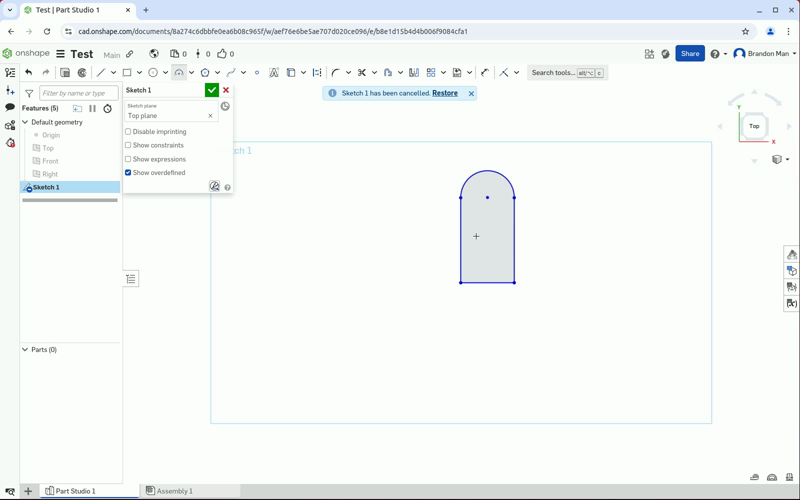
click(476, 235)
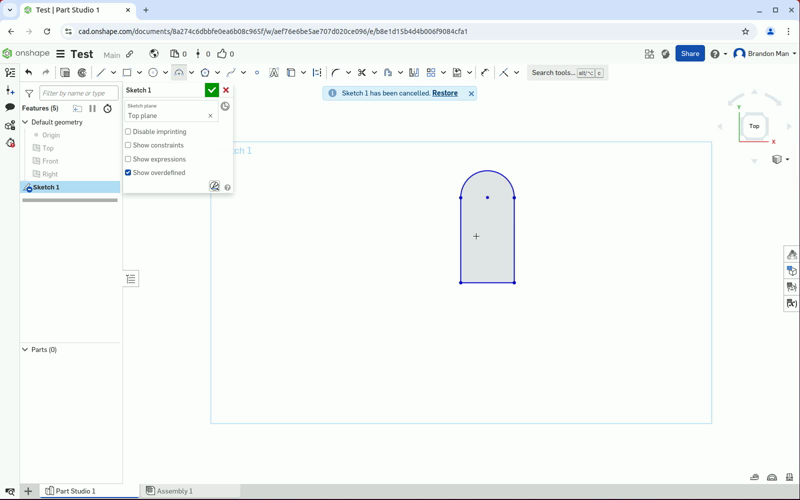
key_up(shift)
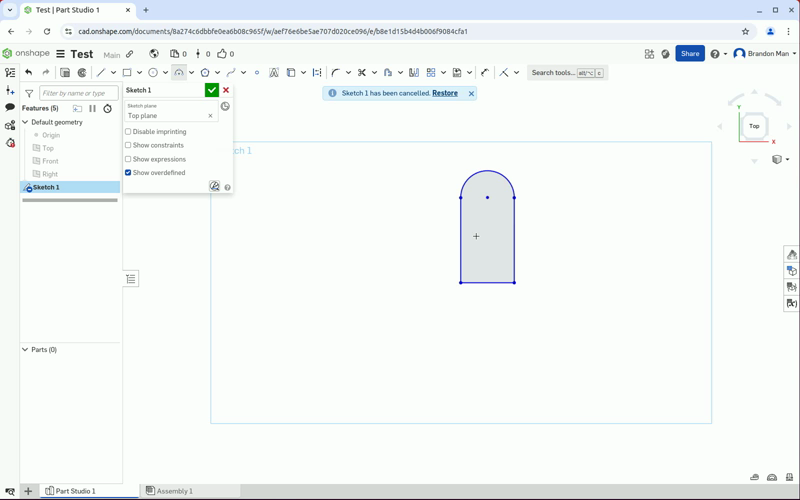
key_down(shift)
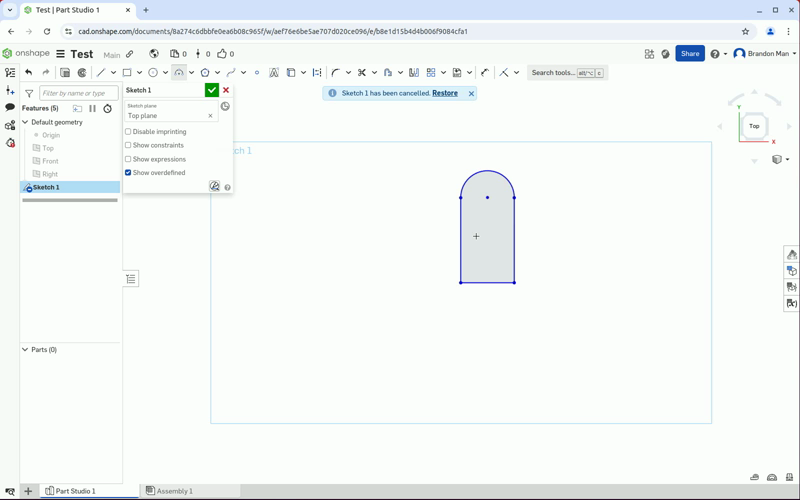
mouse_move(498, 235)
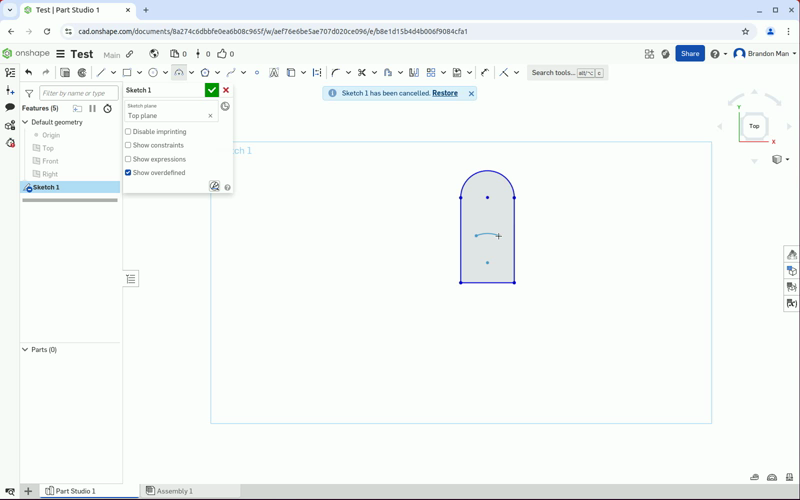
click(498, 235)
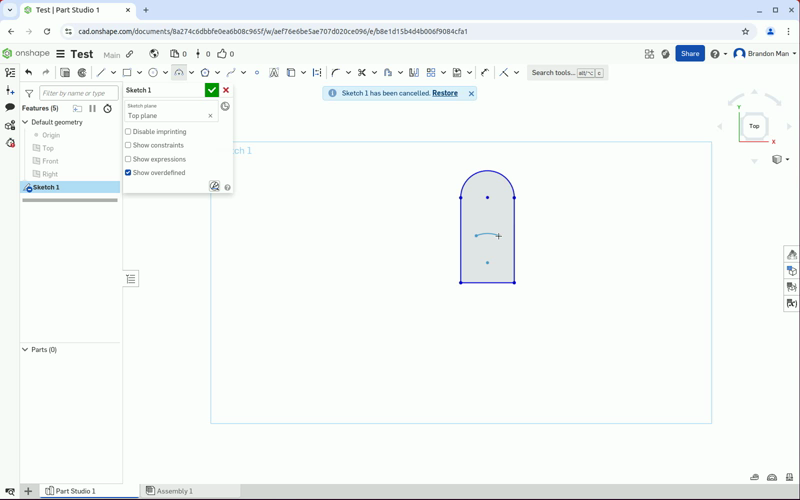
mouse_move(487, 246)
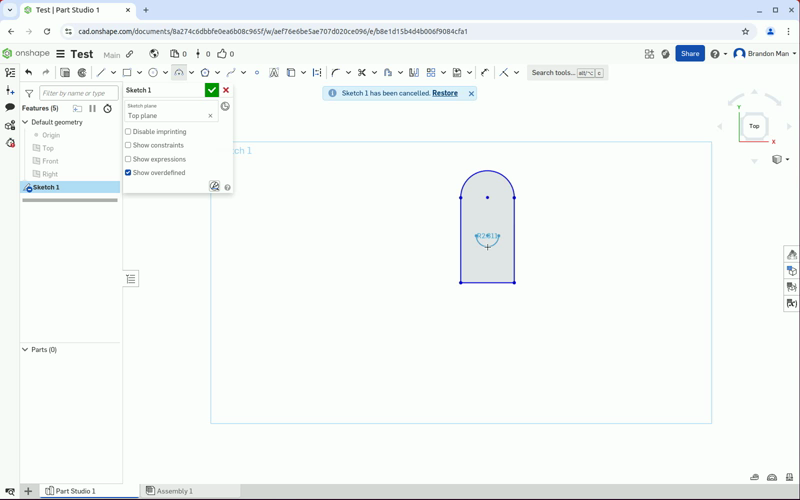
click(487, 246)
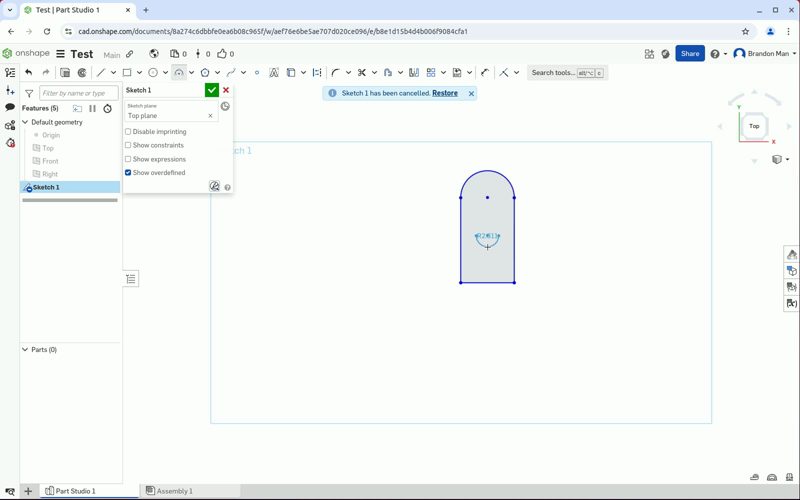
key_up(shift)
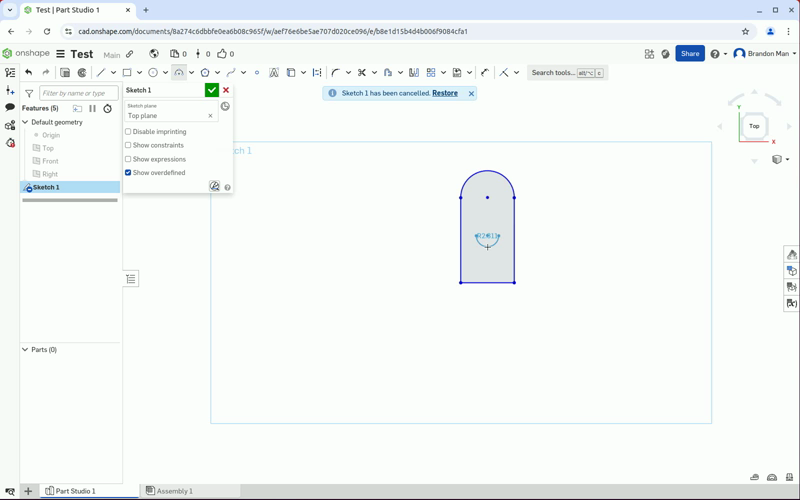
key(esc)
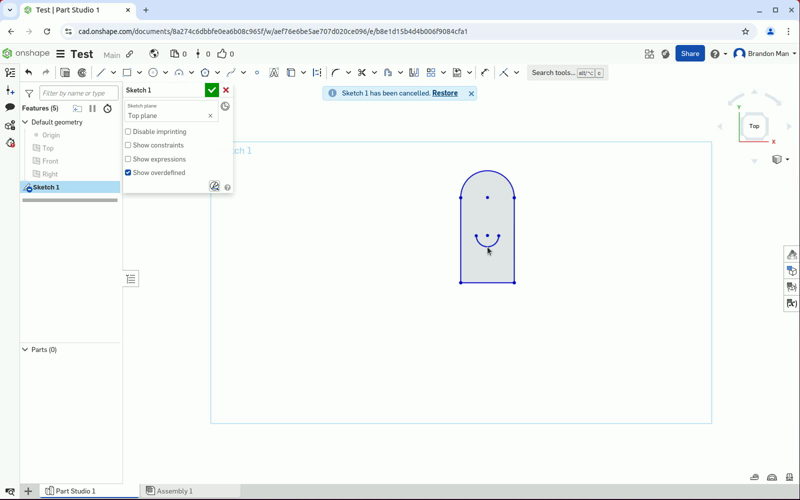
key(l)
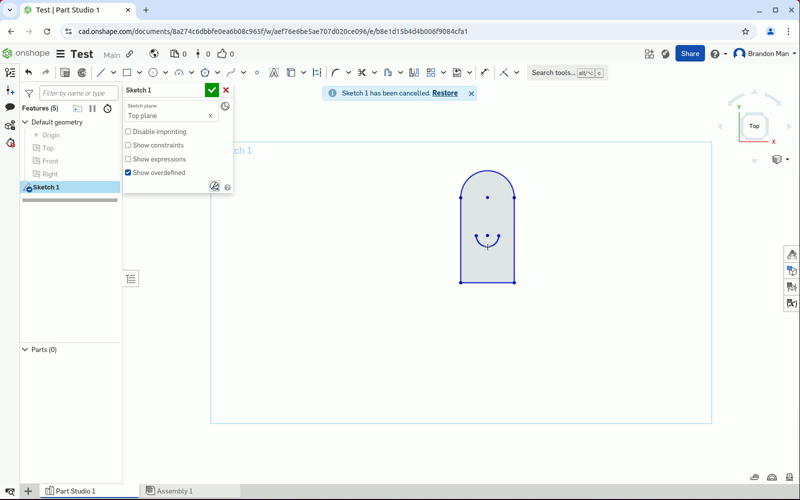
mouse_move(498, 235)
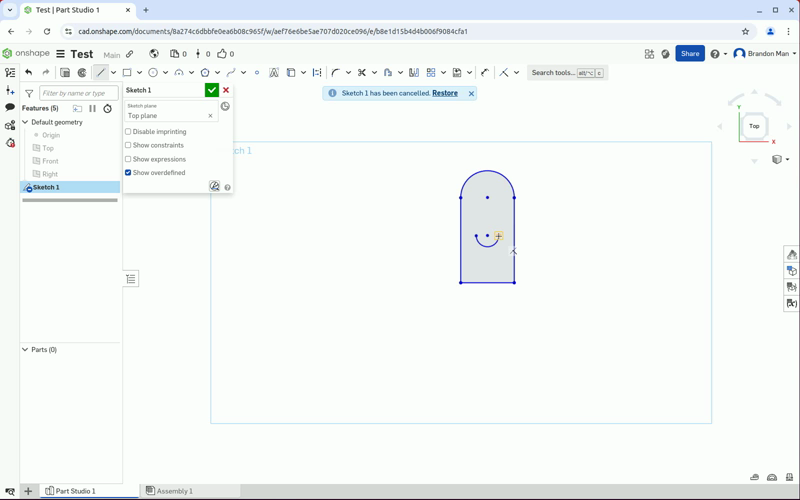
click(498, 235)
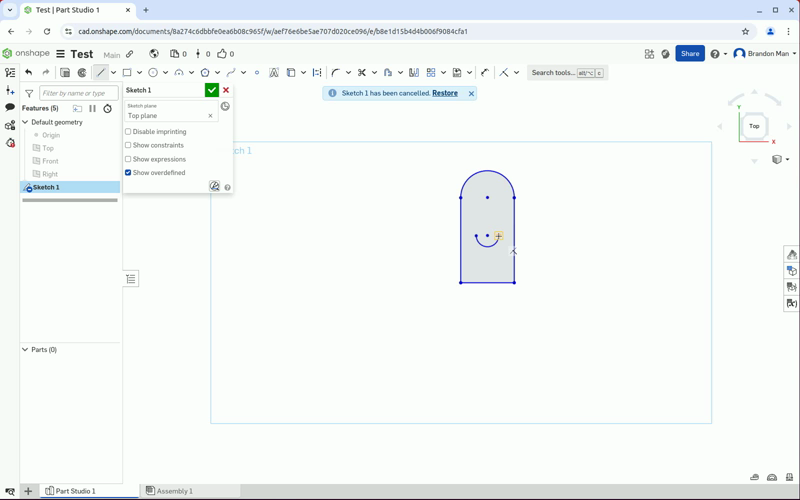
key_down(shift)
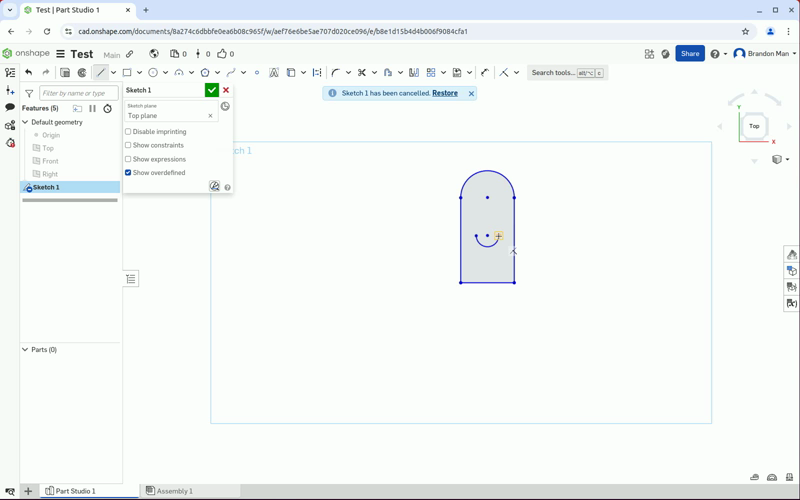
mouse_move(528, 235)
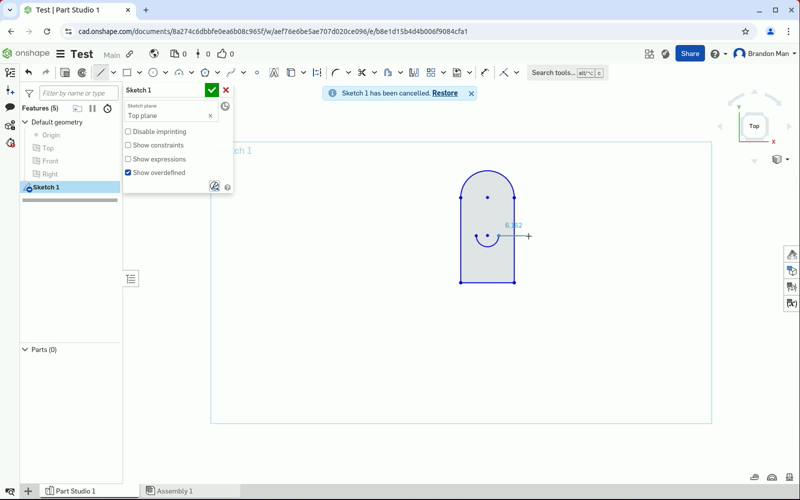
mouse_move(498, 197)
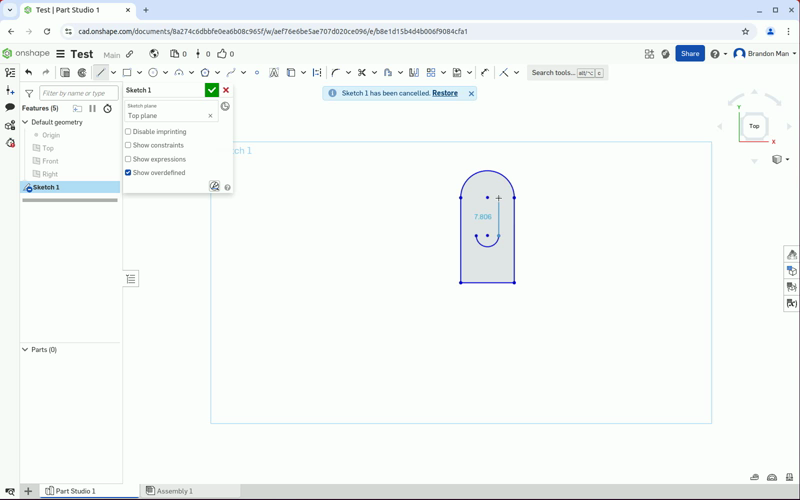
click(498, 197)
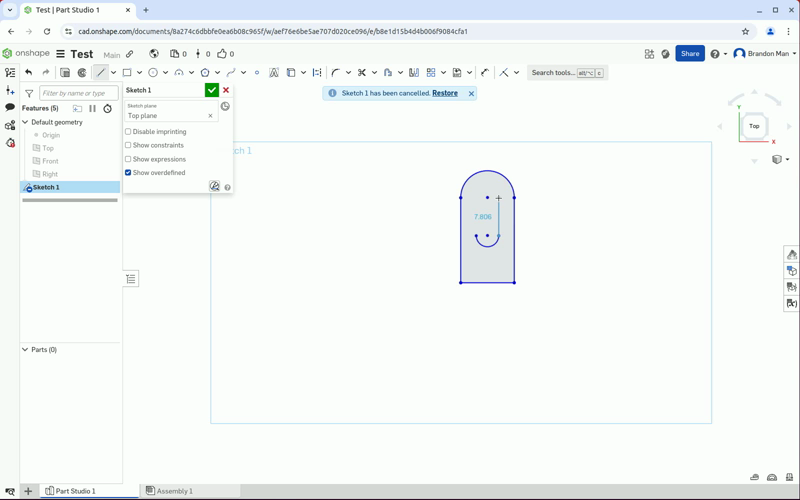
key_up(shift)
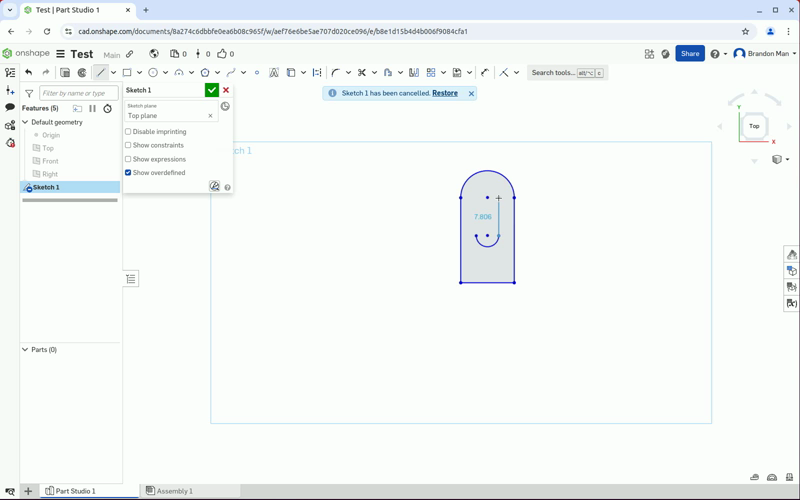
key(esc)
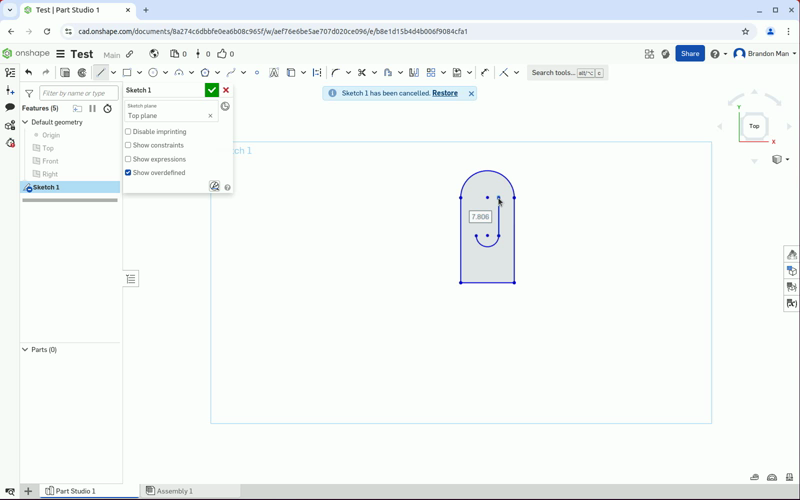
key(a)
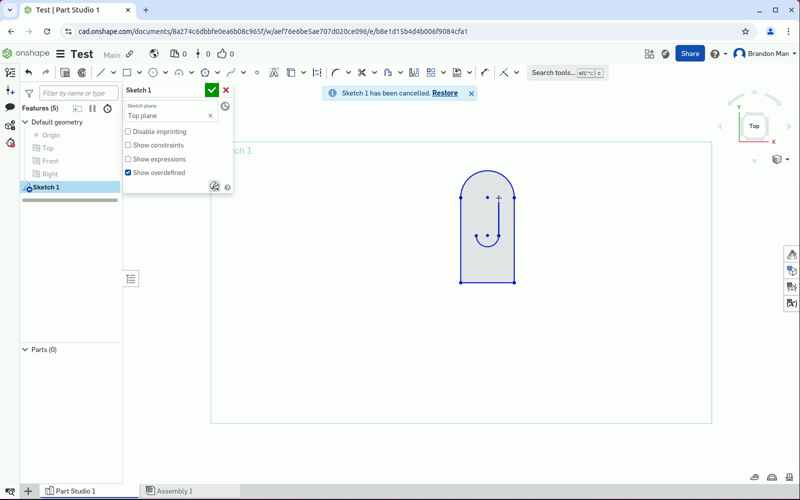
mouse_move(498, 197)
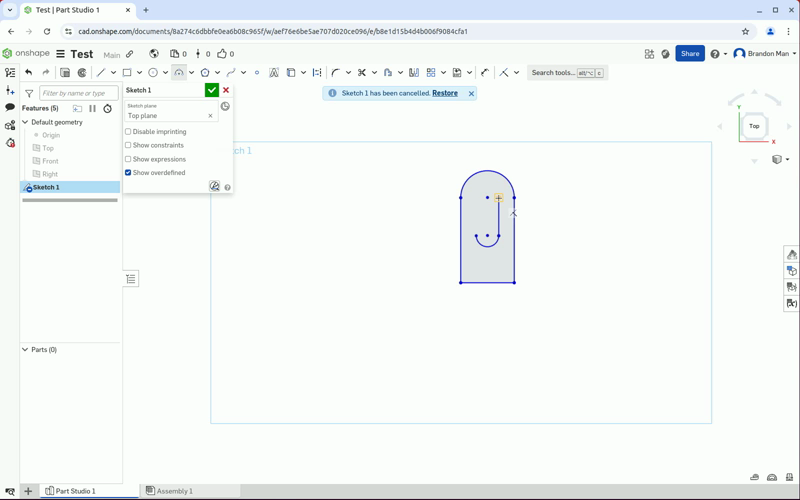
click(498, 197)
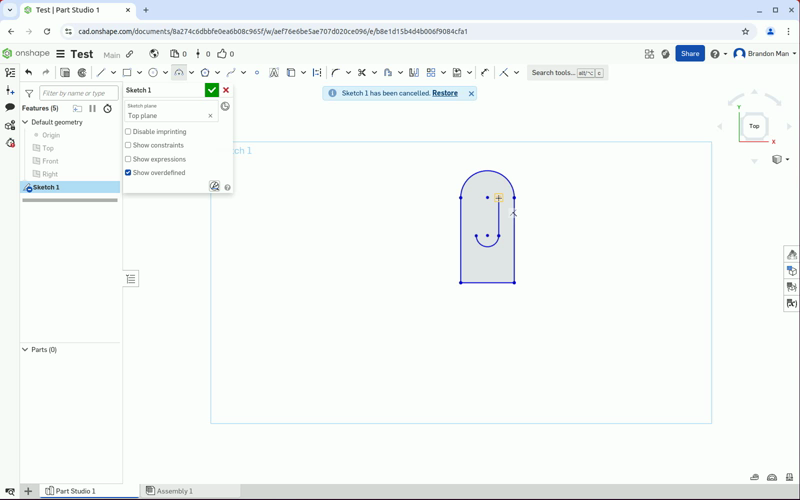
key_down(shift)
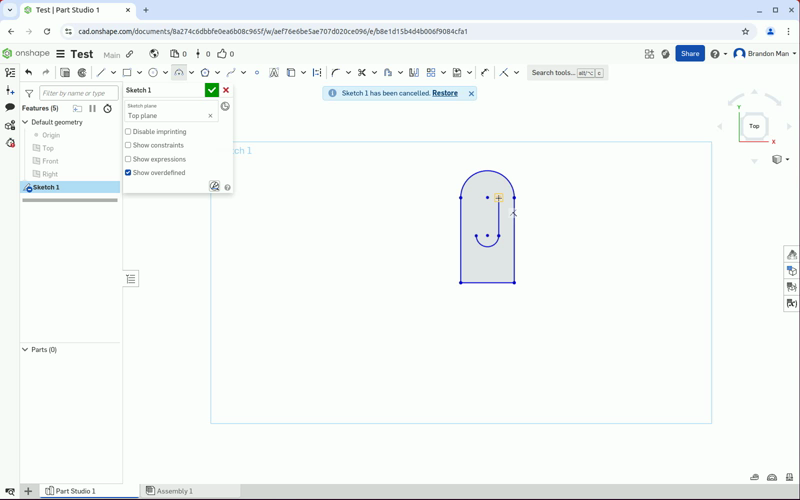
mouse_move(476, 197)
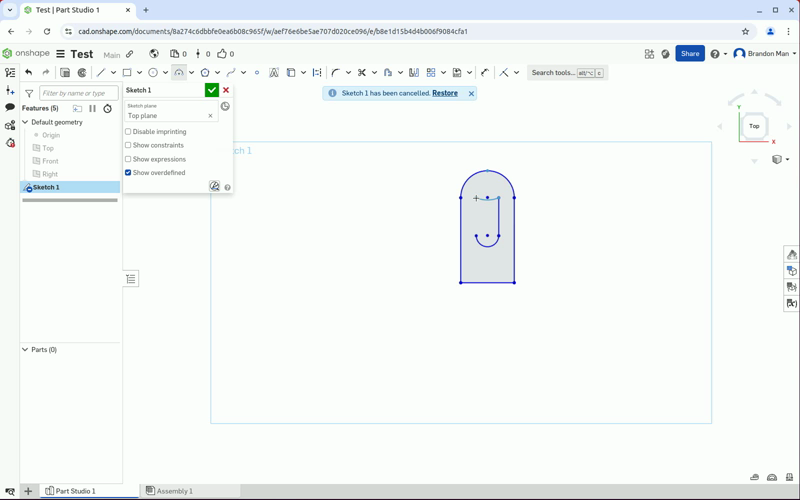
click(476, 197)
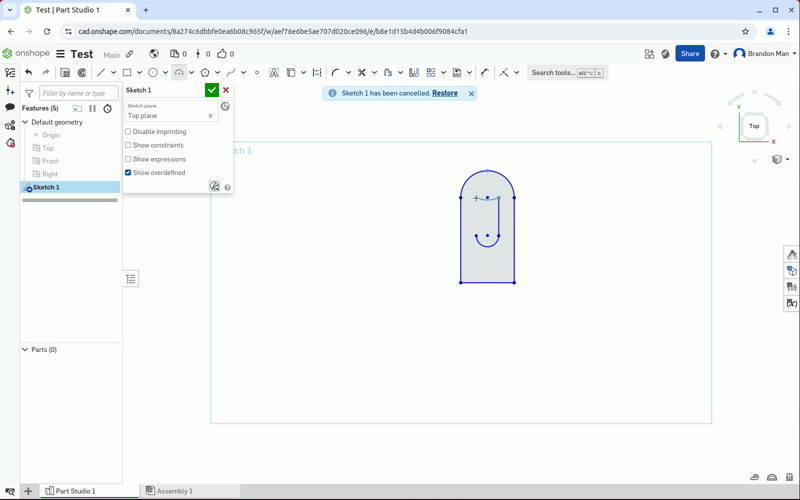
mouse_move(487, 186)
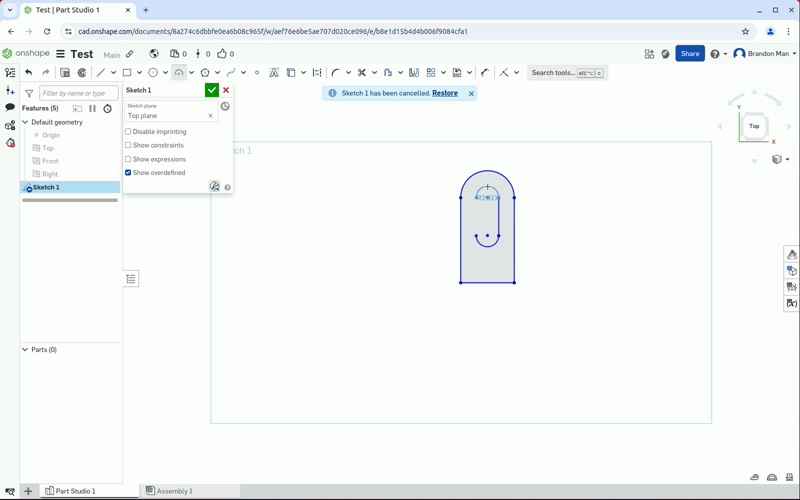
click(487, 186)
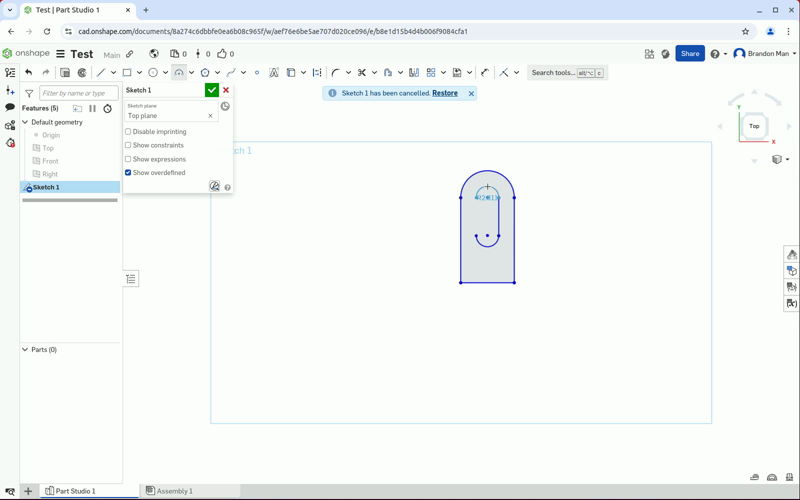
key_up(shift)
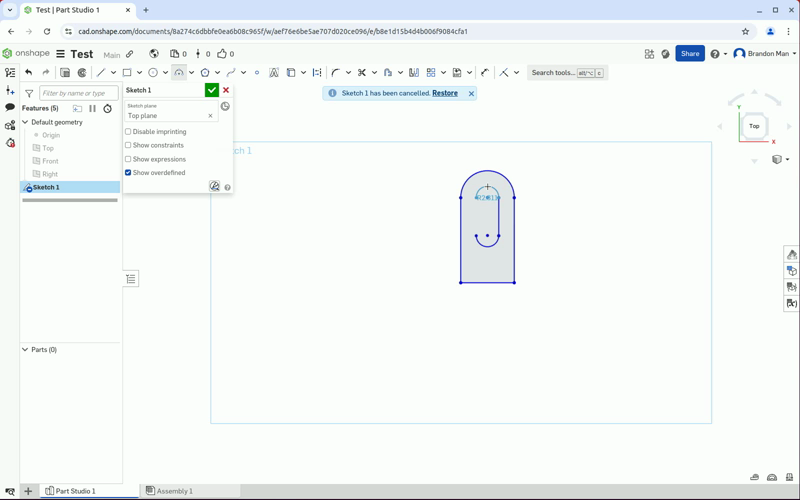
key(esc)
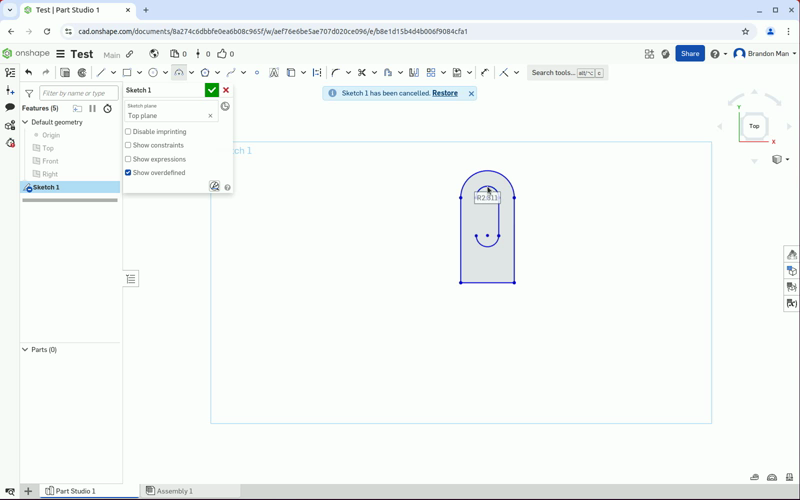
key(l)
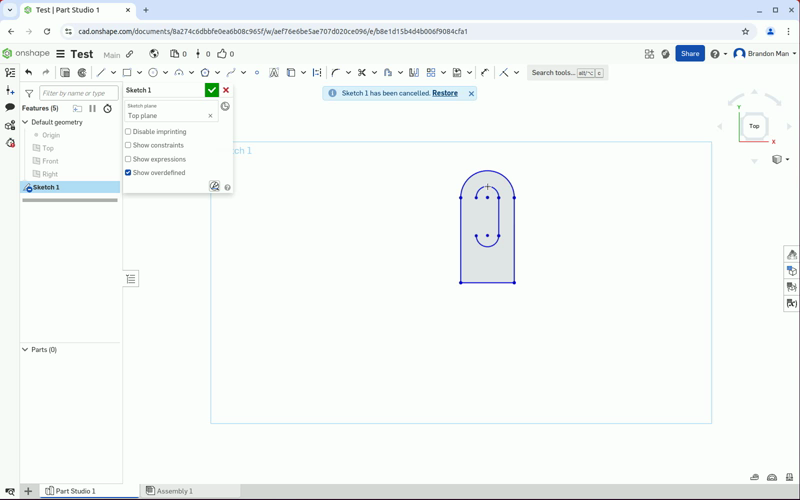
mouse_move(476, 197)
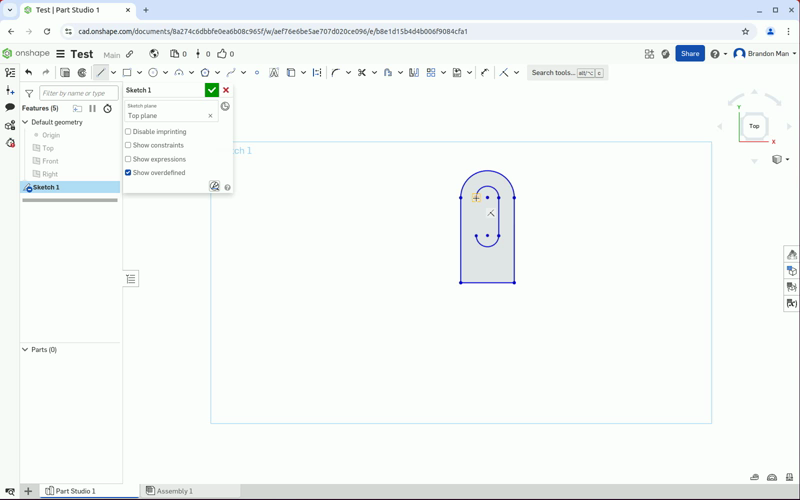
click(476, 197)
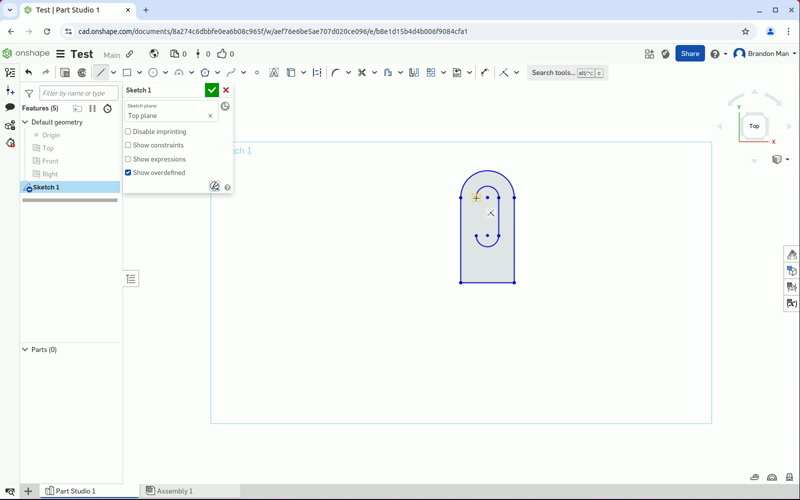
mouse_move(506, 197)
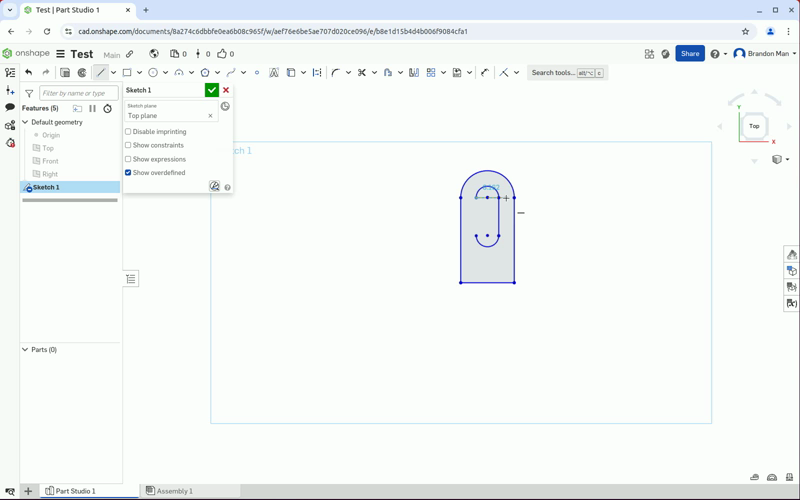
key_down(shift)
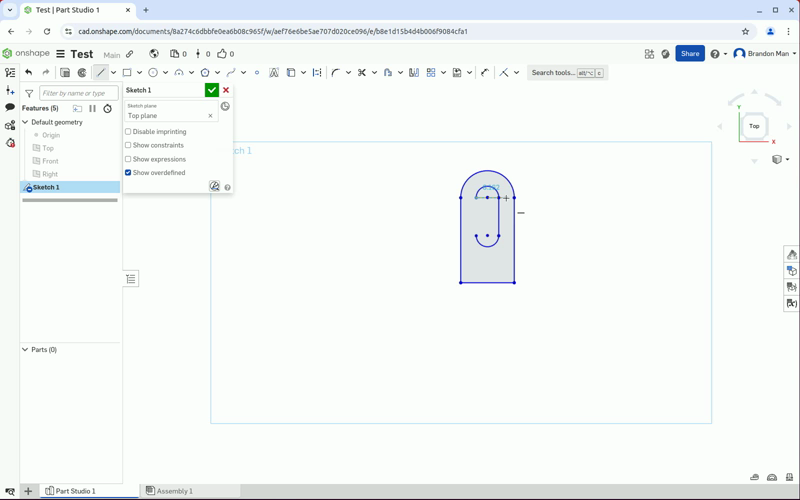
mouse_move(476, 235)
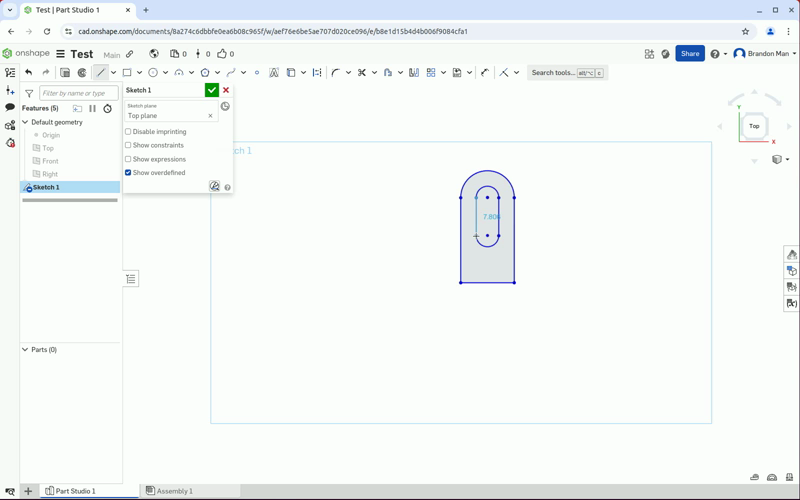
key_up(shift)
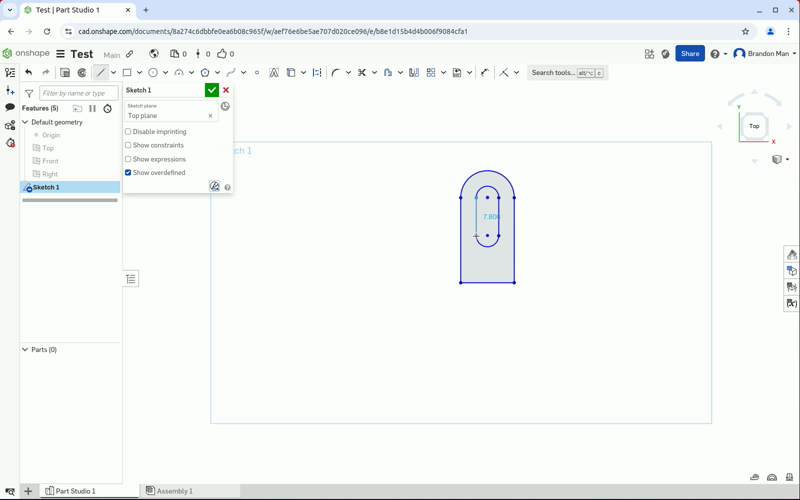
click(476, 235)
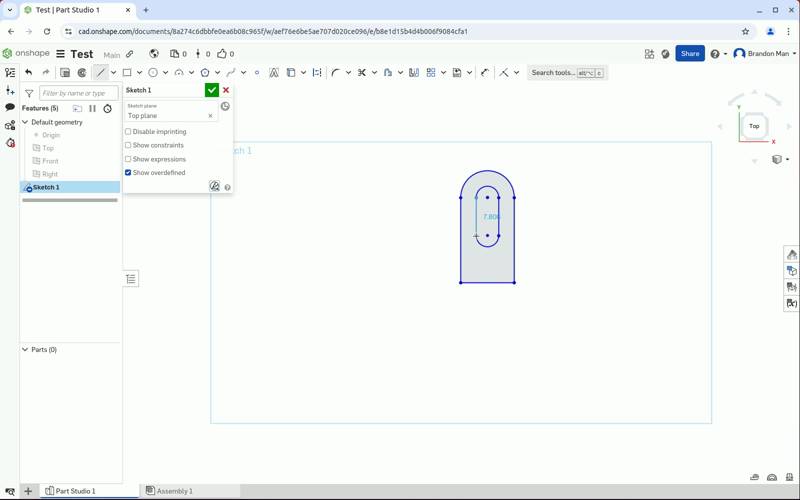
key(esc)
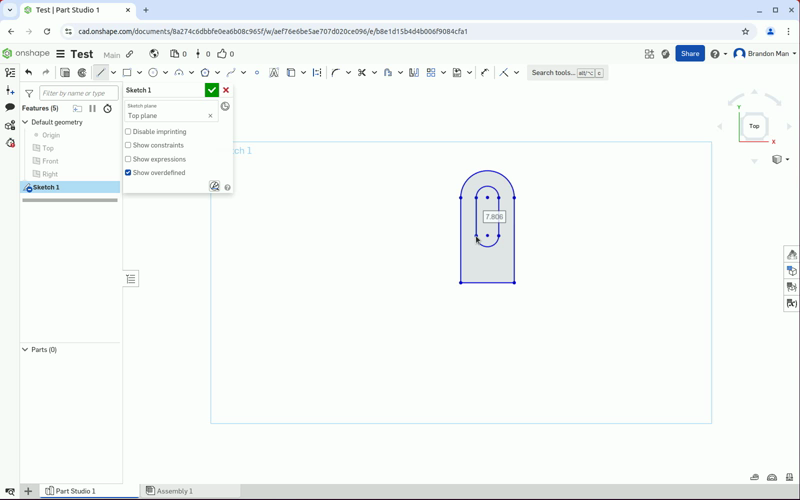
mouse_move(467, 248)
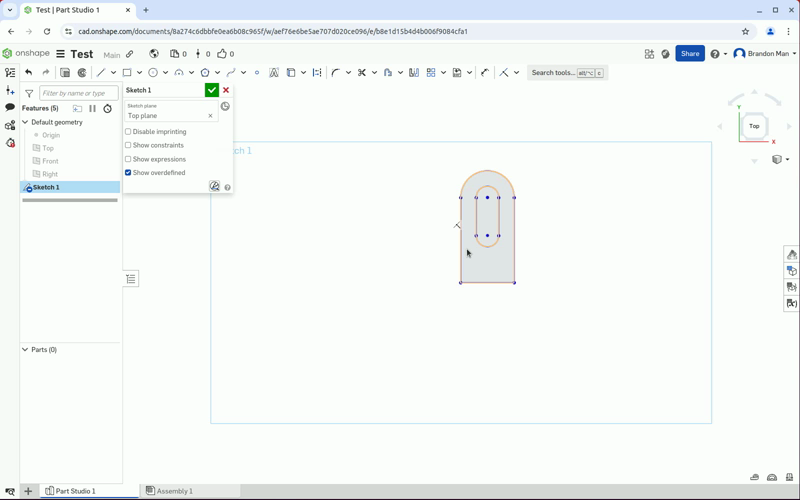
click(467, 248)
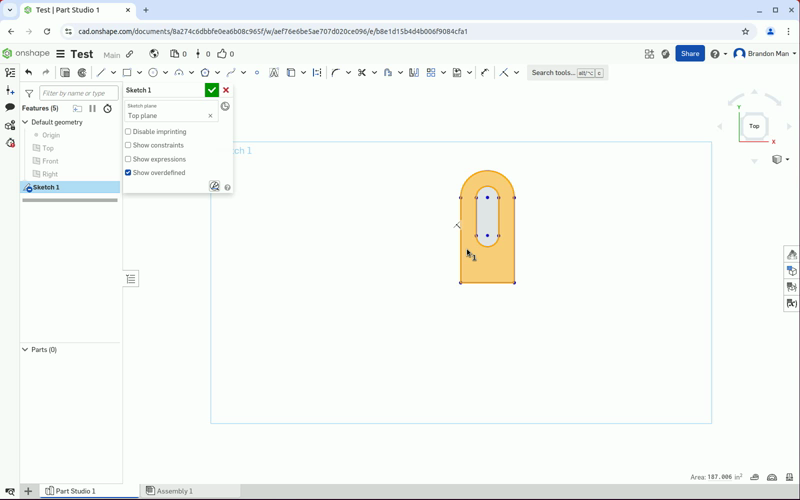
mouse_move(73, 352)
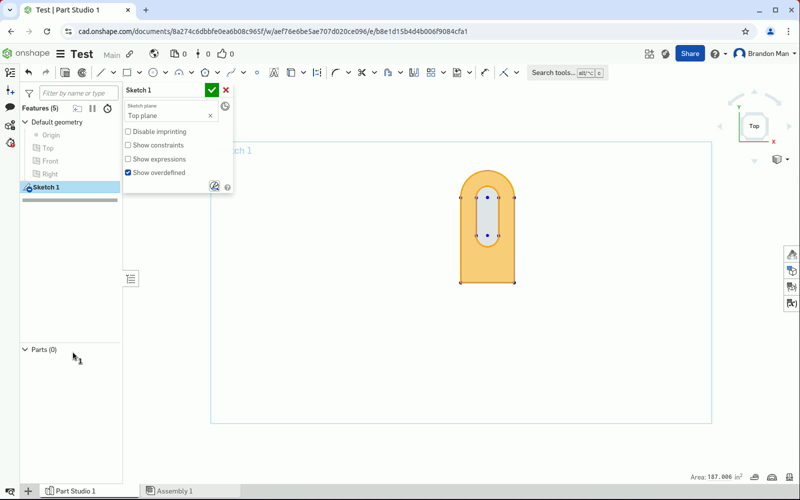
key(shift+y)
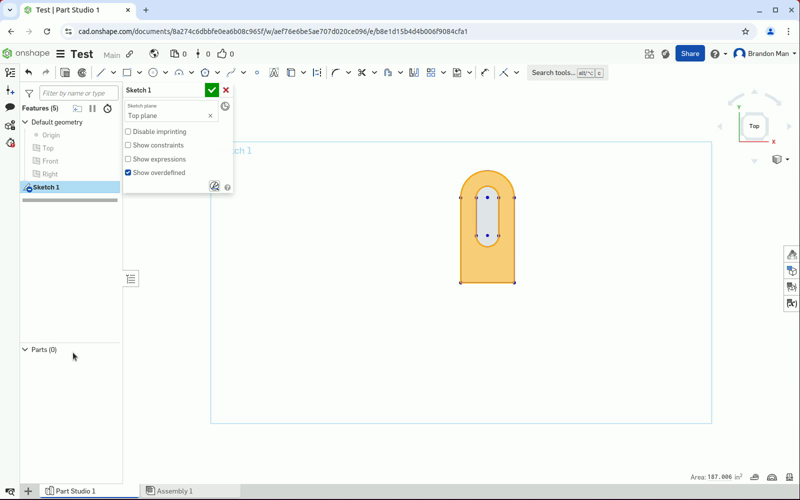
key(shift+e)
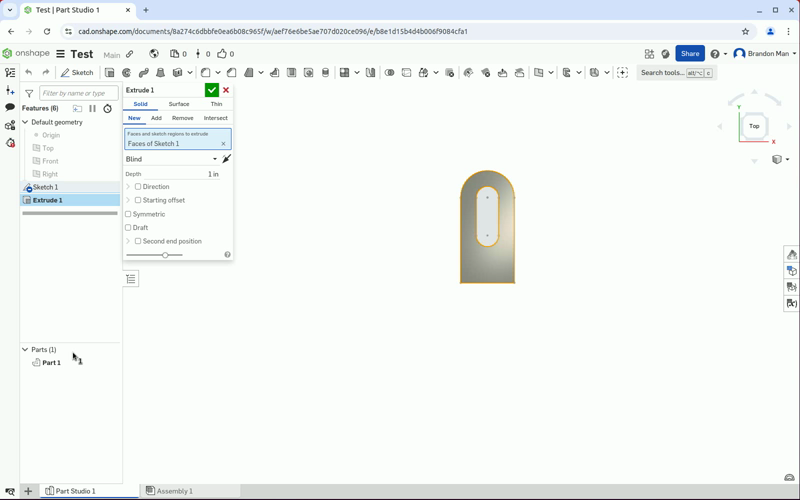
mouse_move(143, 106)
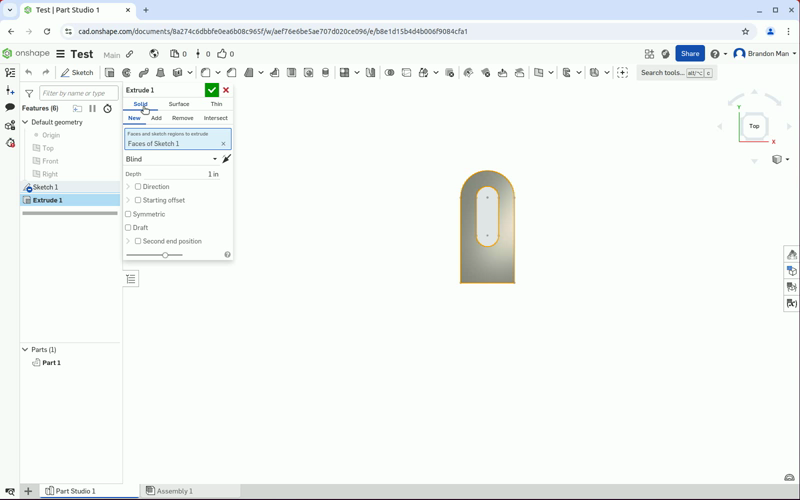
click(143, 106)
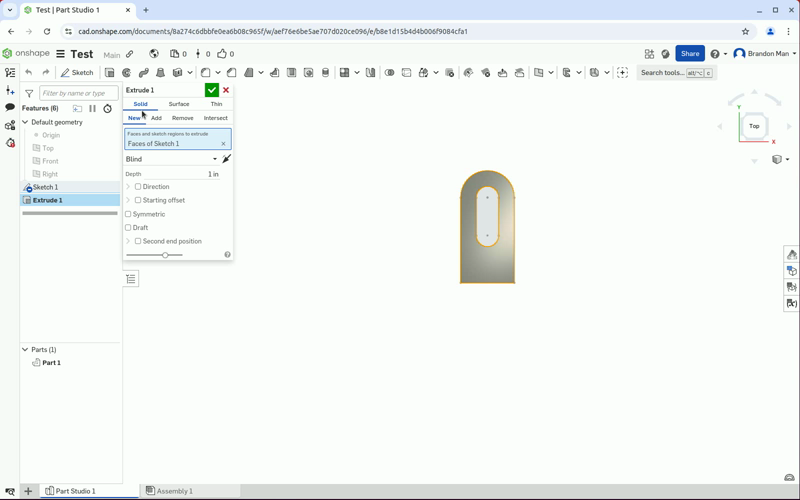
mouse_move(137, 120)
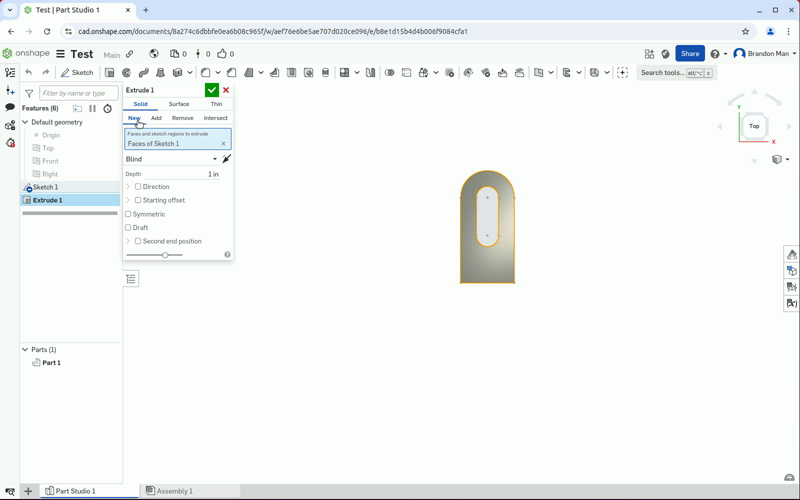
click(137, 120)
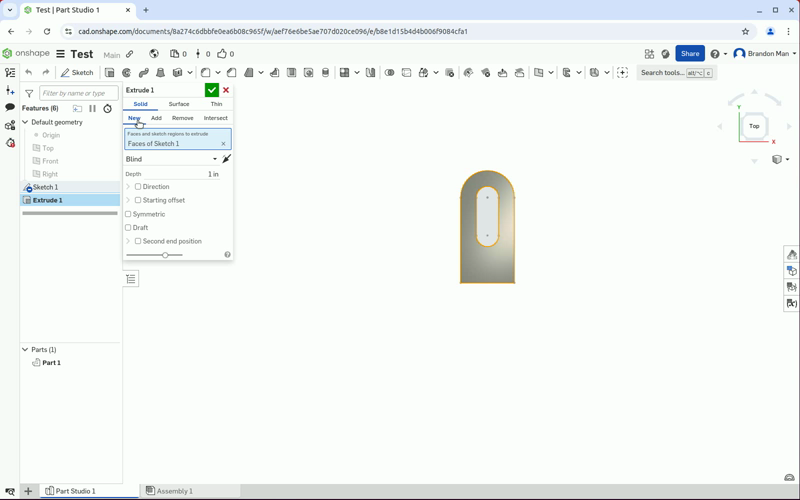
key(tab, 4)
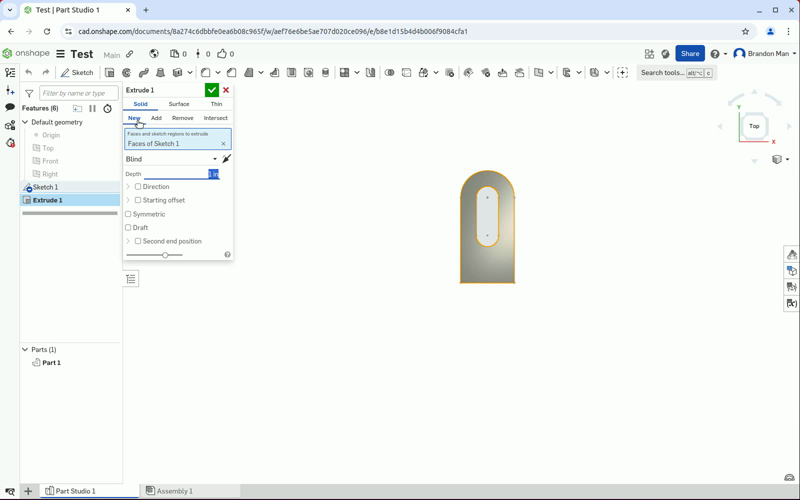
text(4.574)
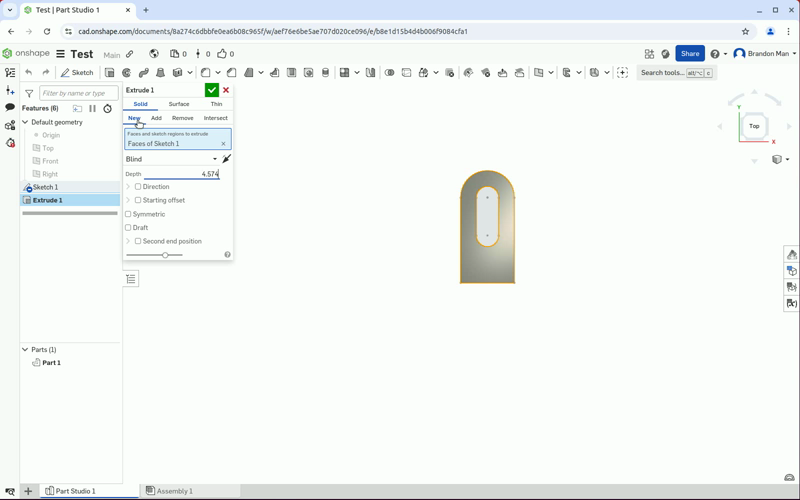
key(enter)
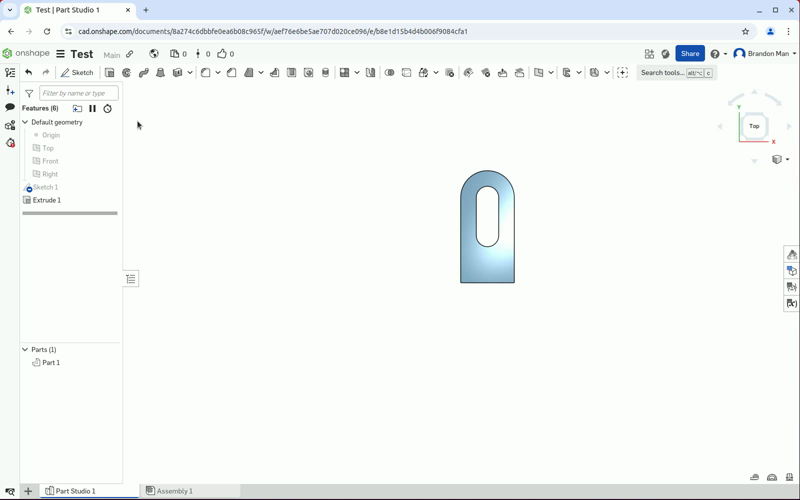
key(shift+h)
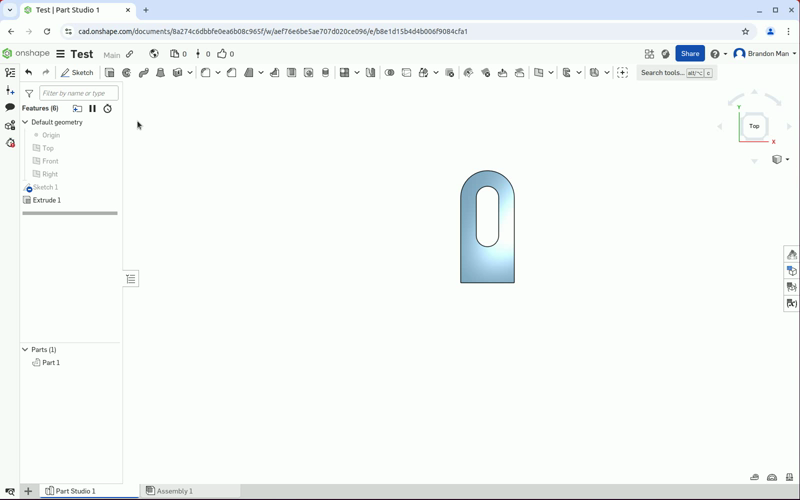
key(shift+h)
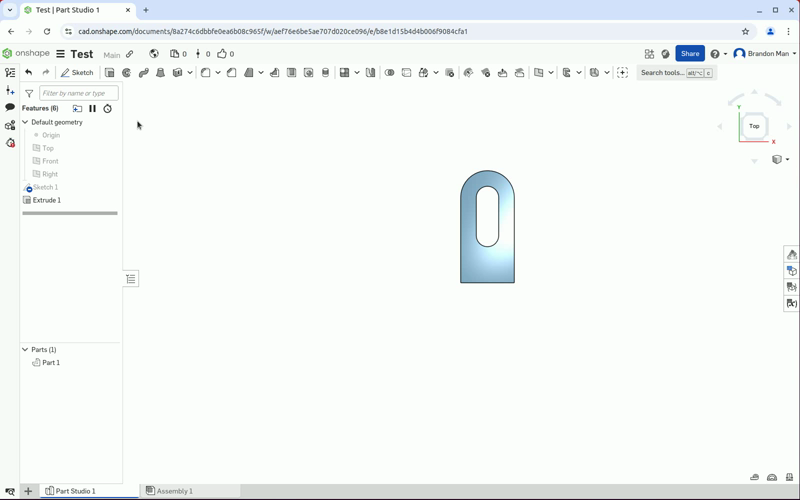
mouse_move(73, 189)
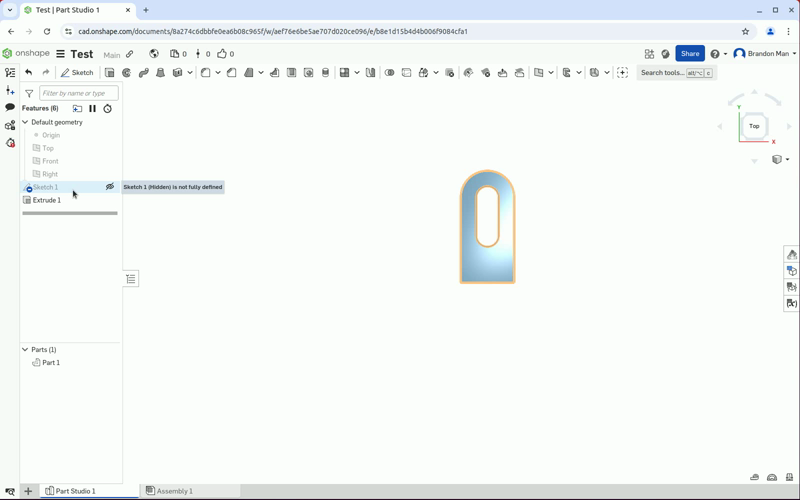
click(73, 189)
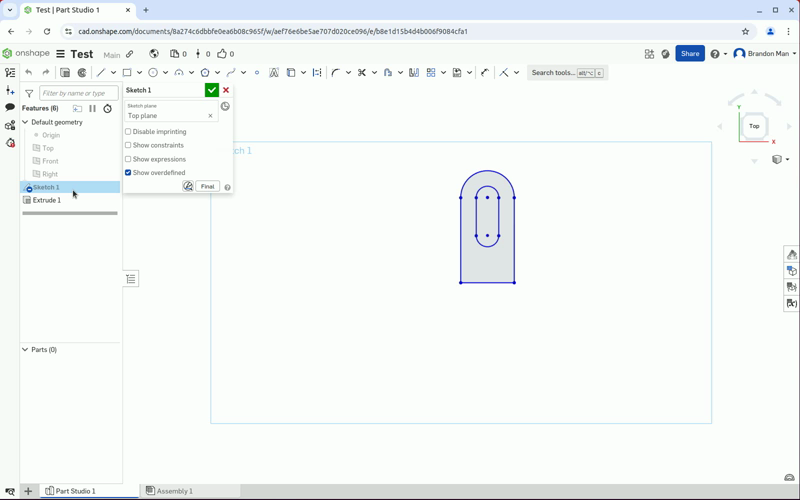
mouse_move(229, 92)
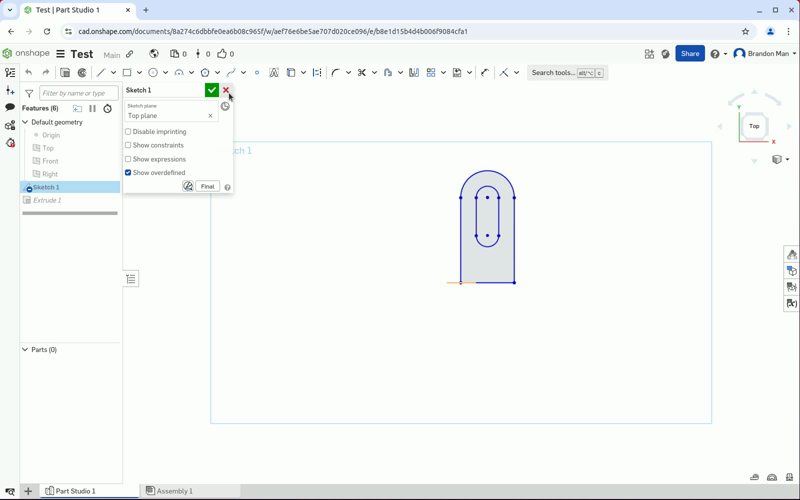
click(229, 92)
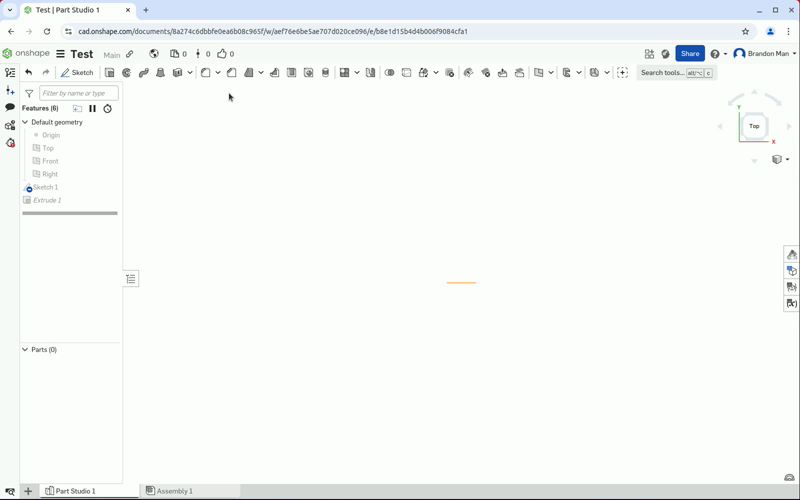
mouse_move(73, 352)
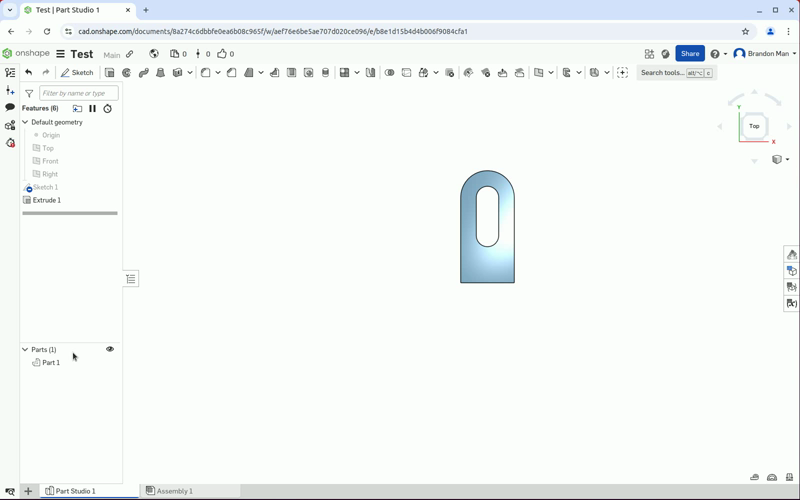
key(y)
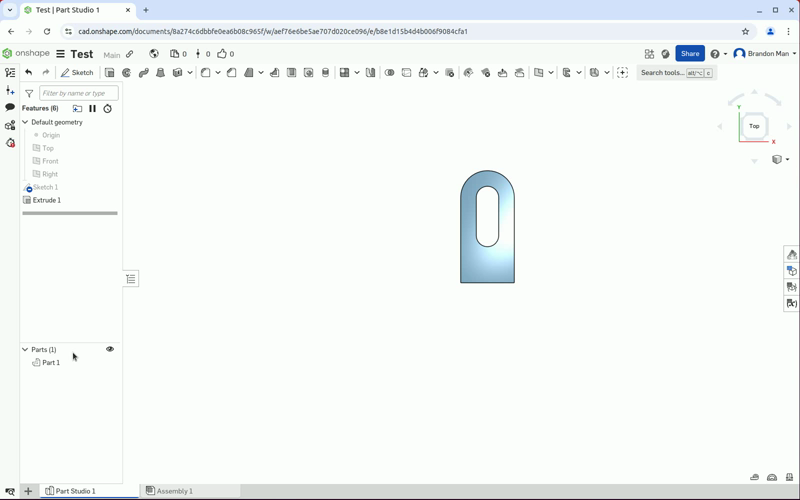
key(shift+p)
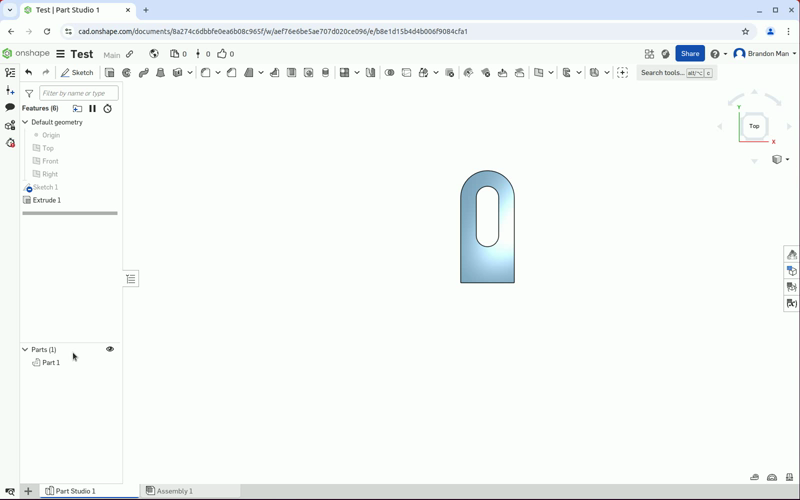
key(space)
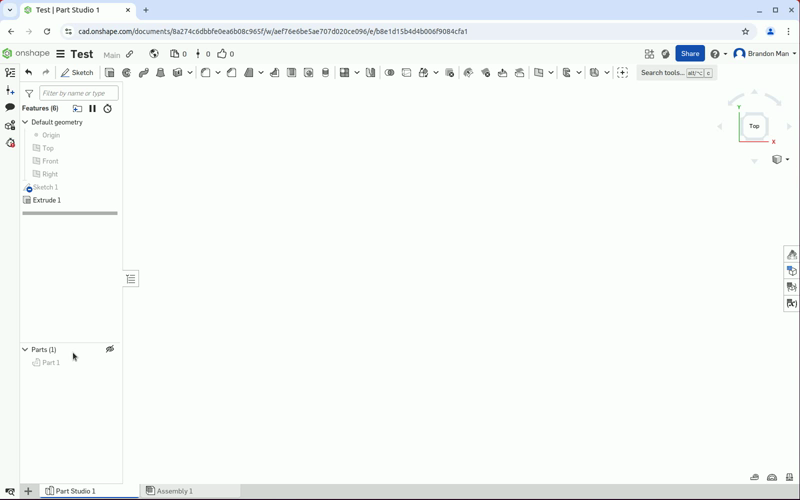
key_down(shift)
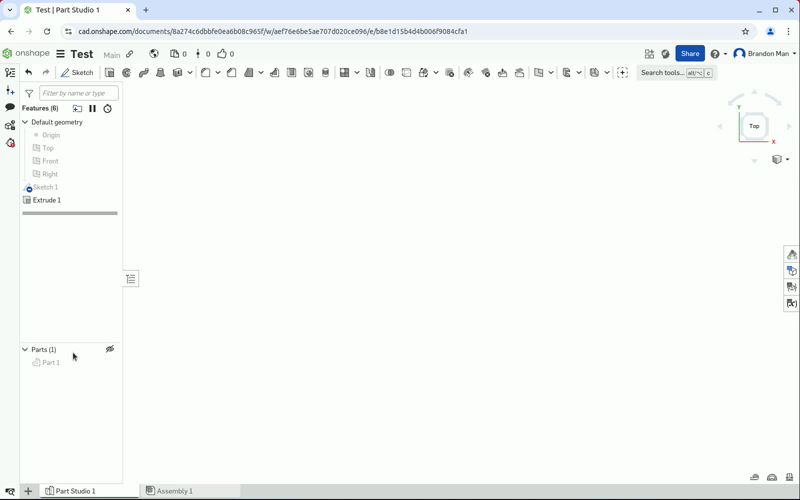
key(up)
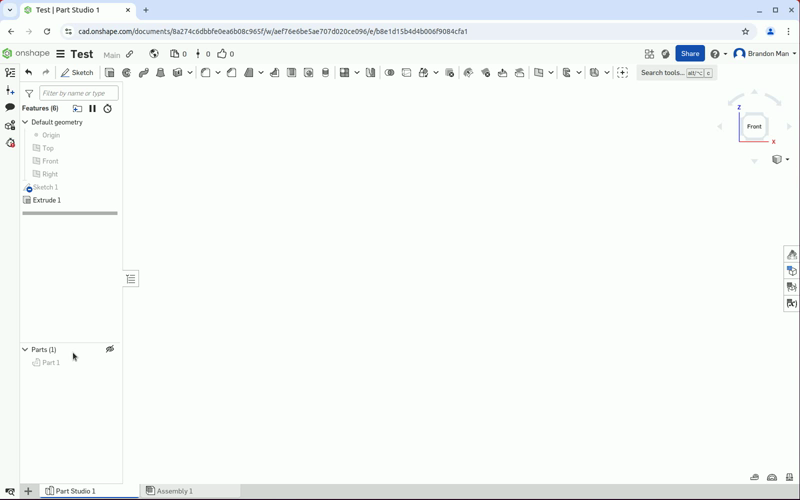
key_up(shift)
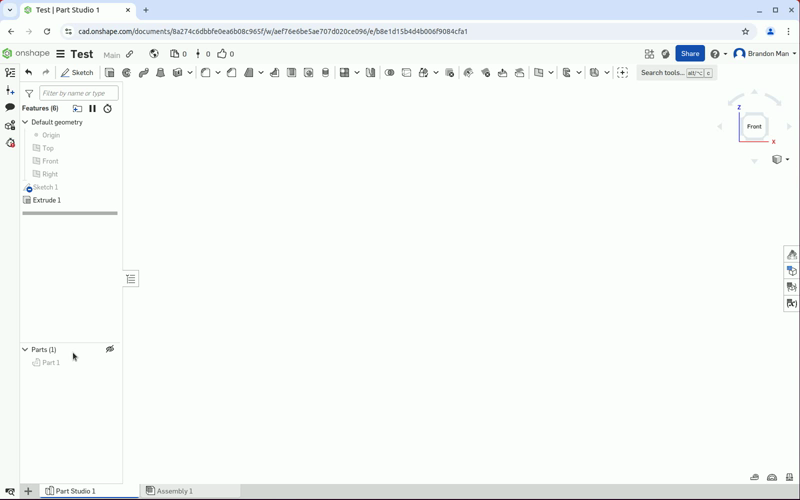
mouse_move(73, 352)
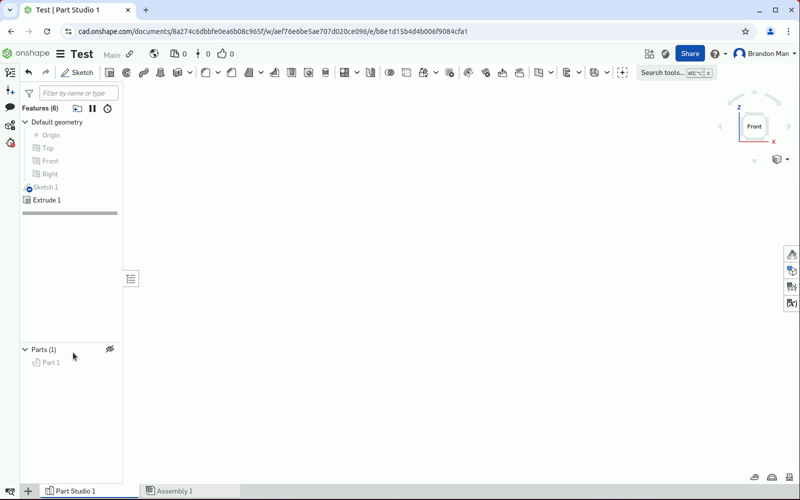
key(shift+y)
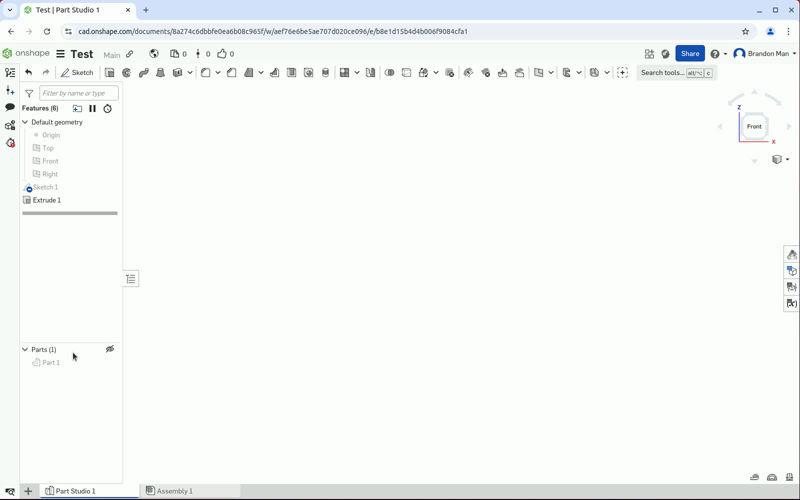
key(shift+s)
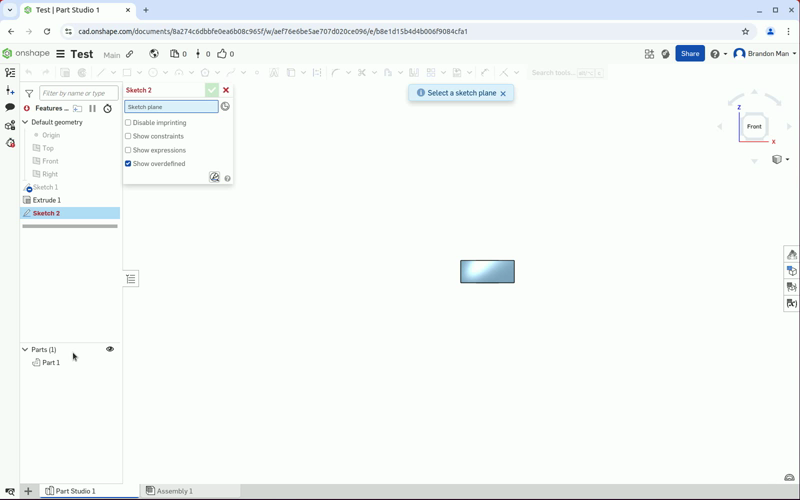
mouse_move(73, 163)
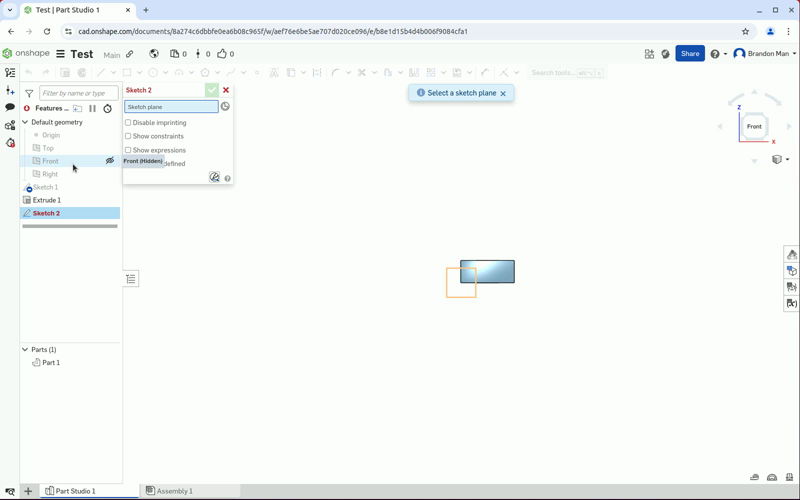
click(73, 163)
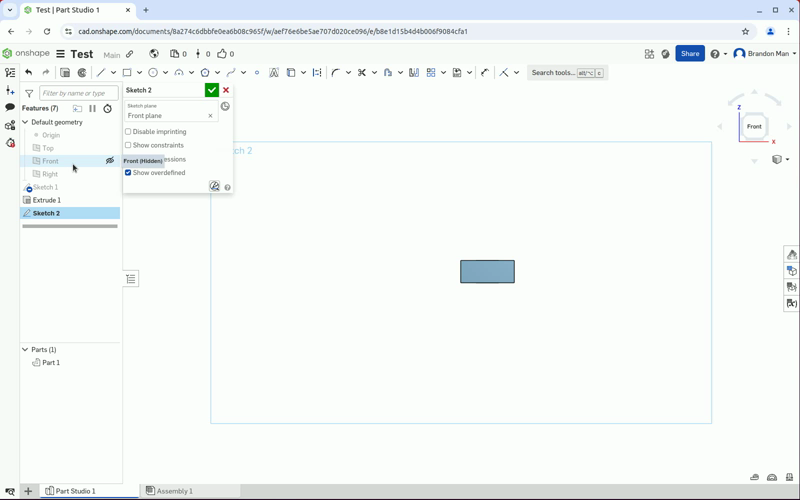
mouse_move(73, 352)
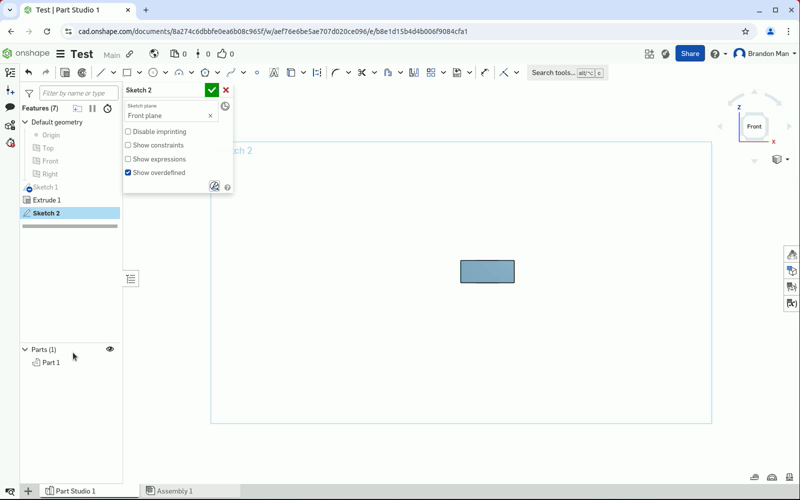
key(y)
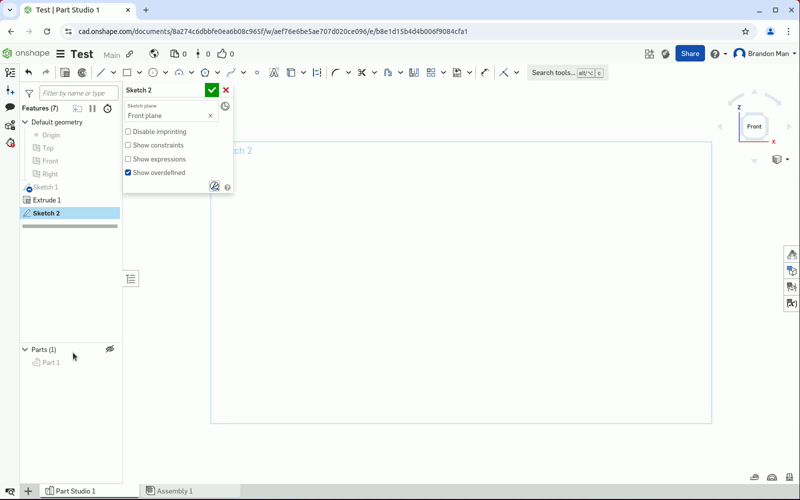
key(l)
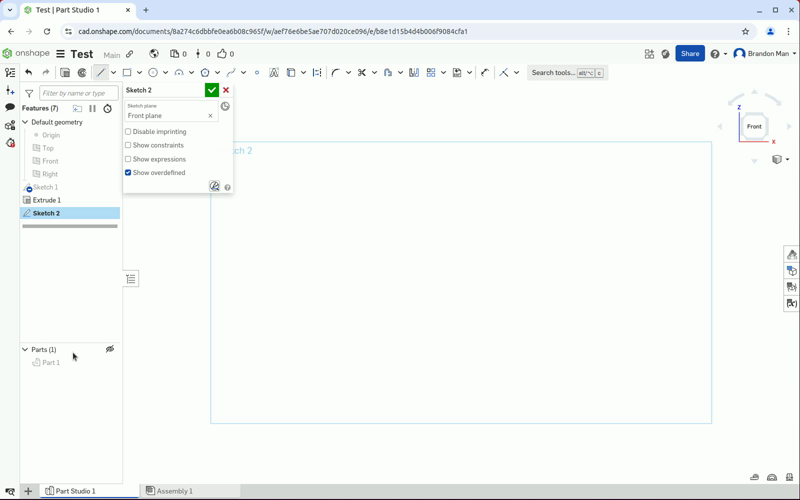
key_down(shift)
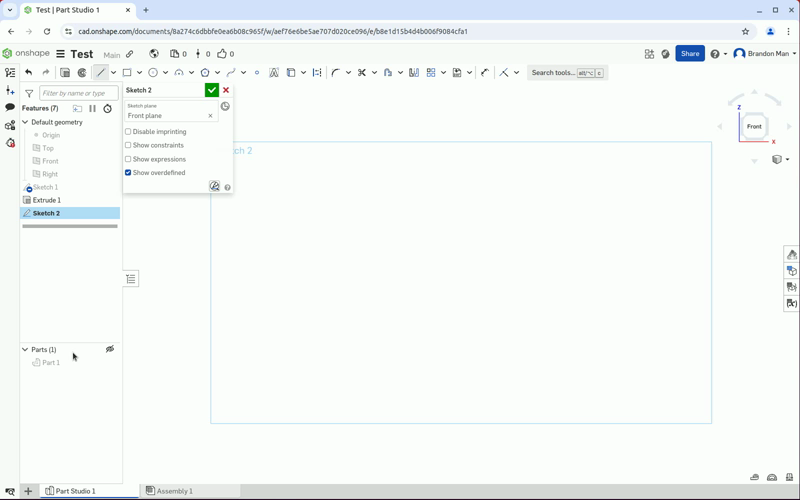
mouse_move(460, 260)
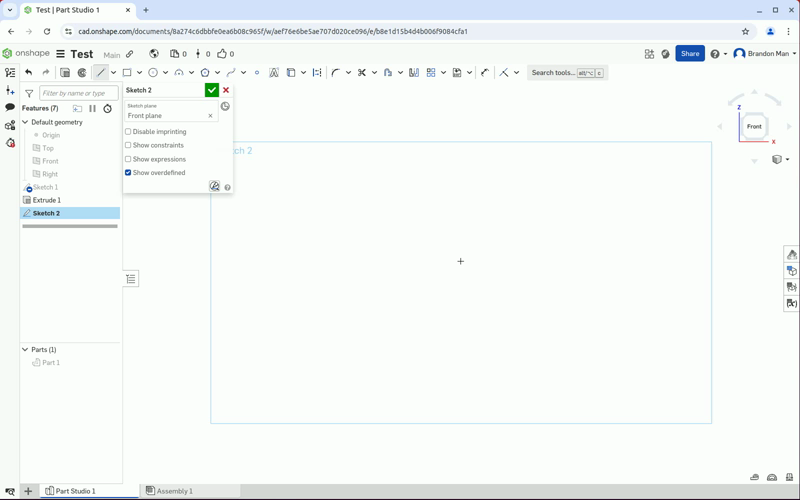
click(460, 260)
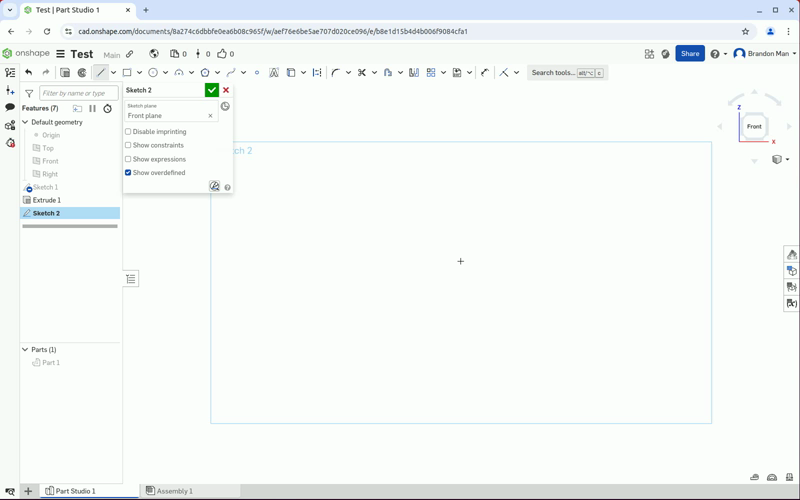
key_up(shift)
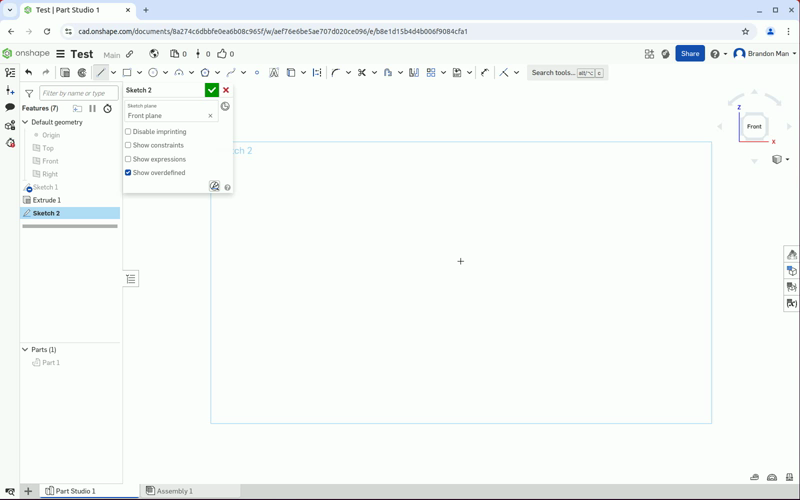
key_down(shift)
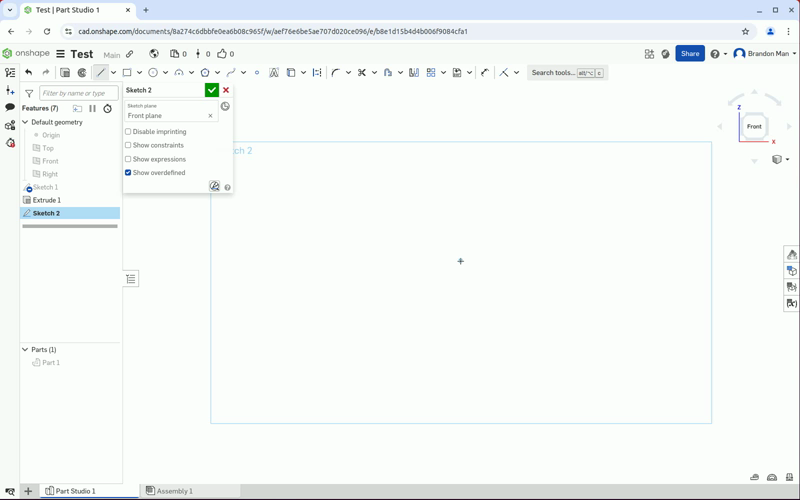
mouse_move(490, 260)
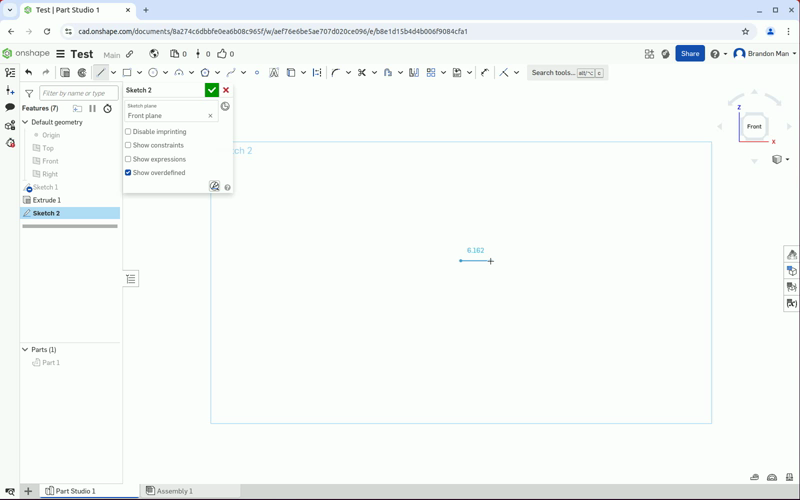
mouse_move(515, 260)
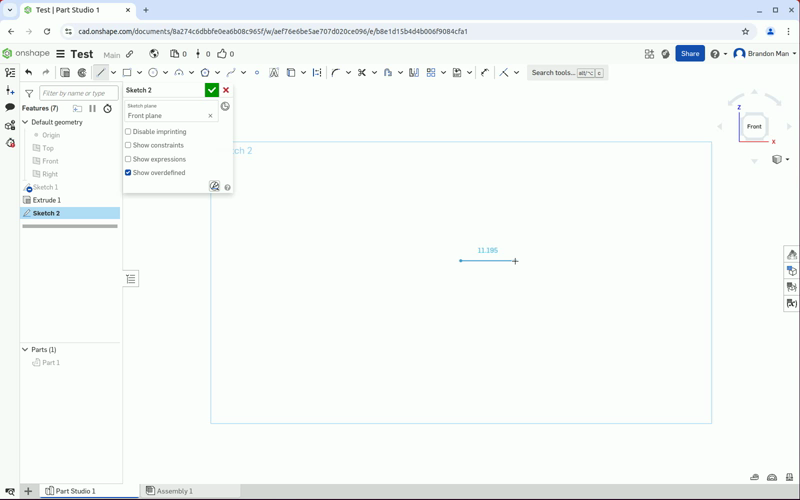
click(515, 260)
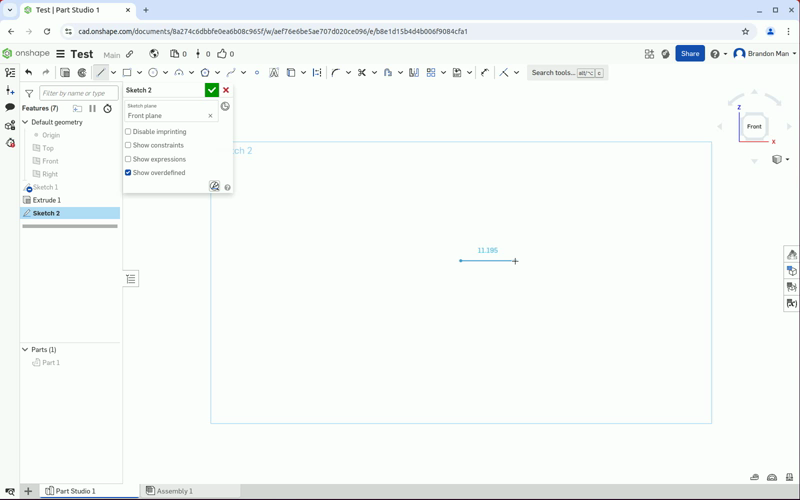
key_up(shift)
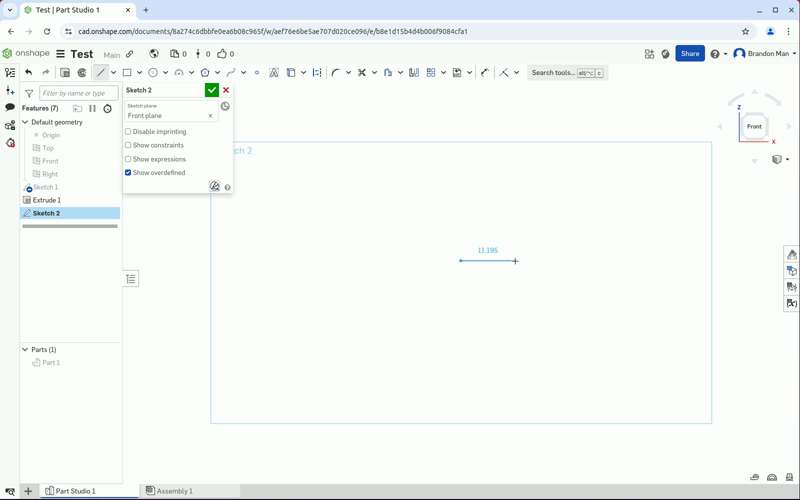
key_down(shift)
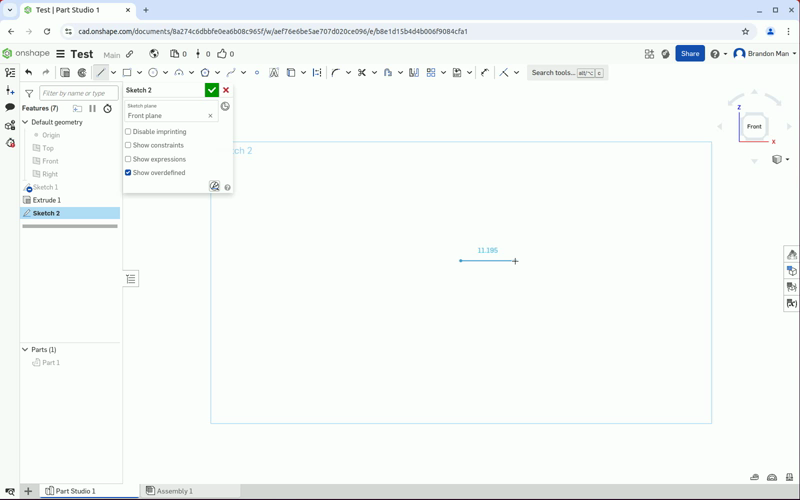
mouse_move(545, 260)
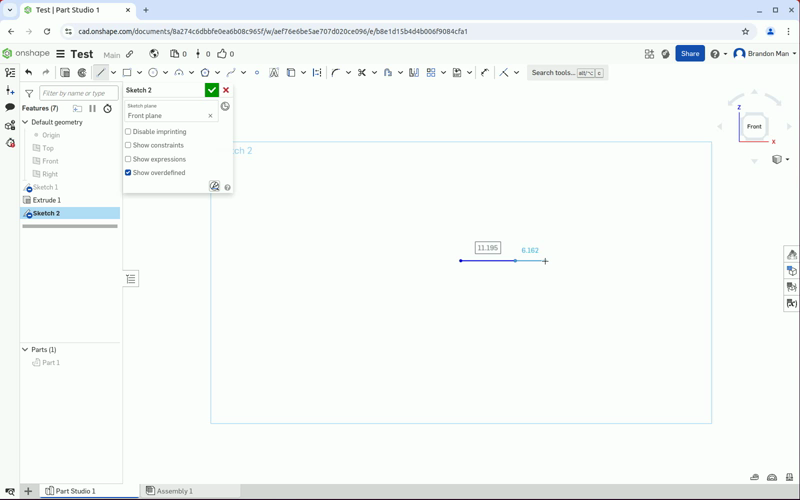
mouse_move(515, 238)
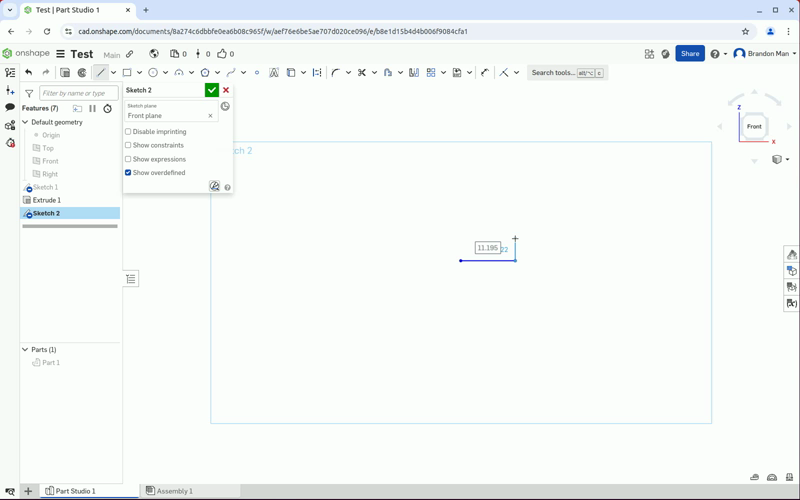
click(515, 238)
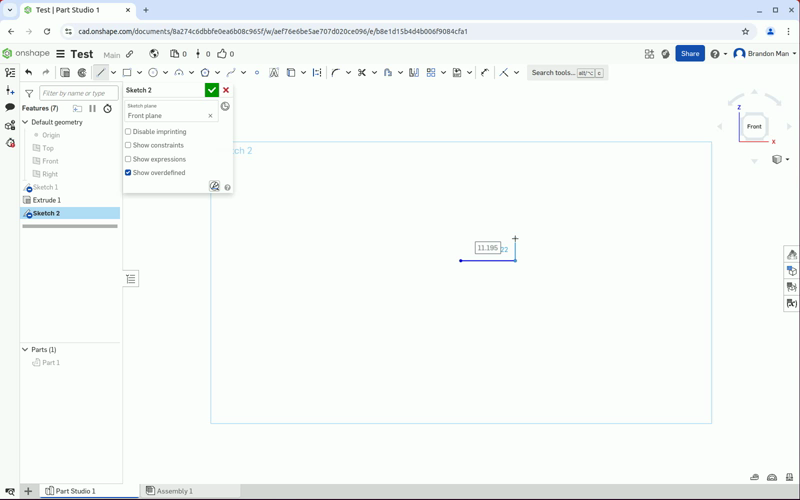
key_up(shift)
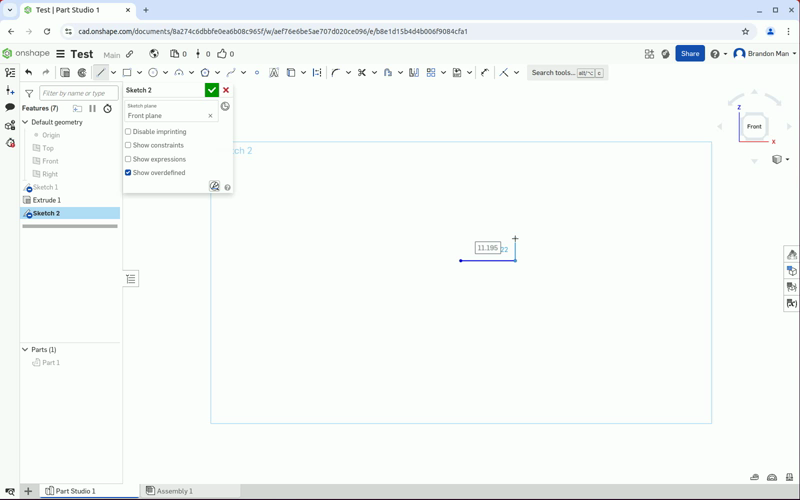
key(esc)
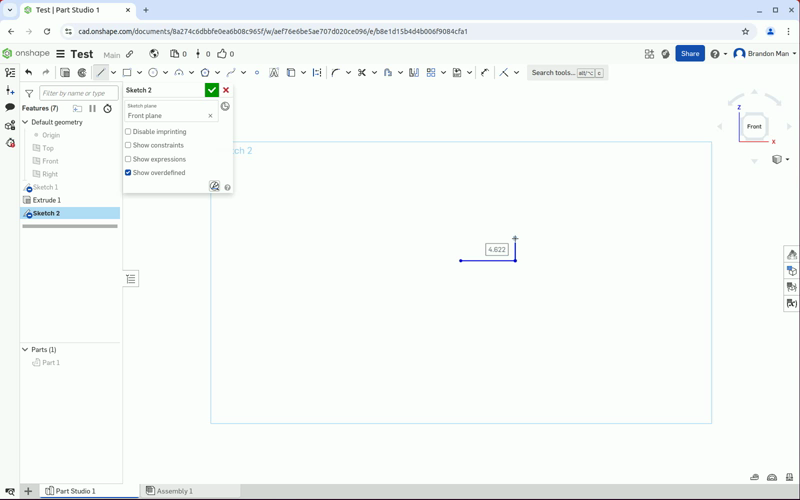
key(a)
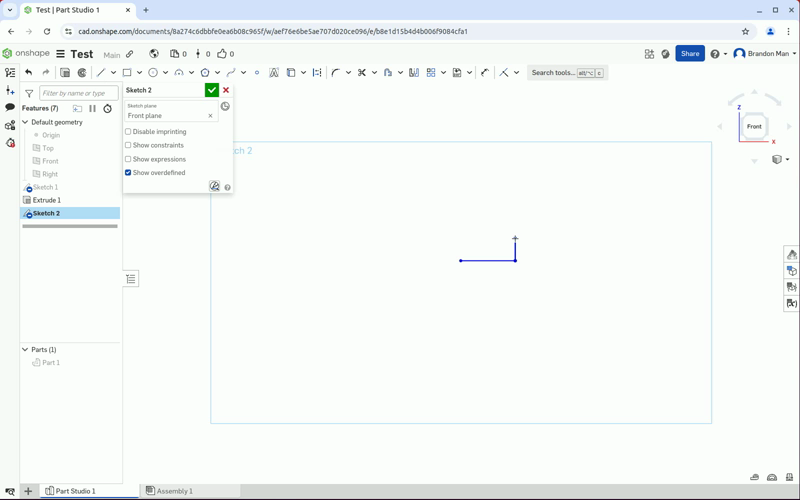
mouse_move(515, 238)
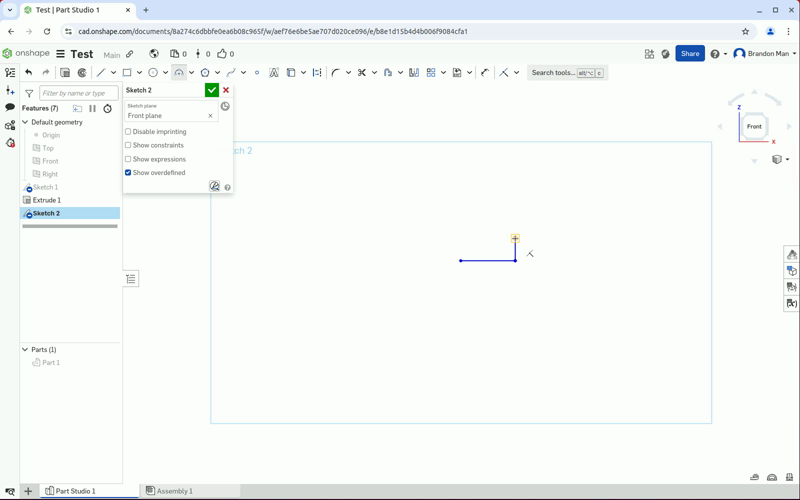
click(515, 238)
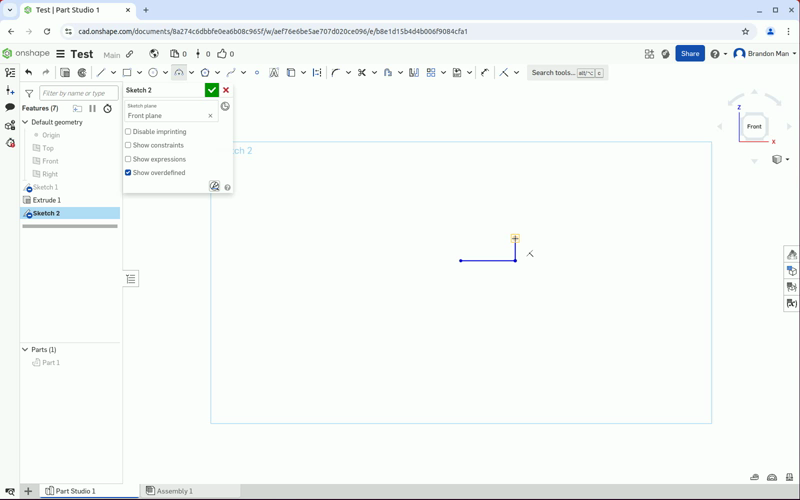
key_down(shift)
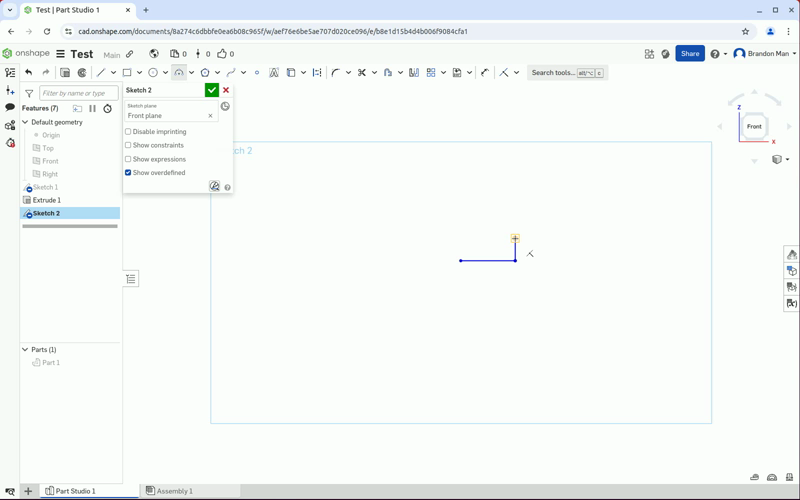
mouse_move(460, 238)
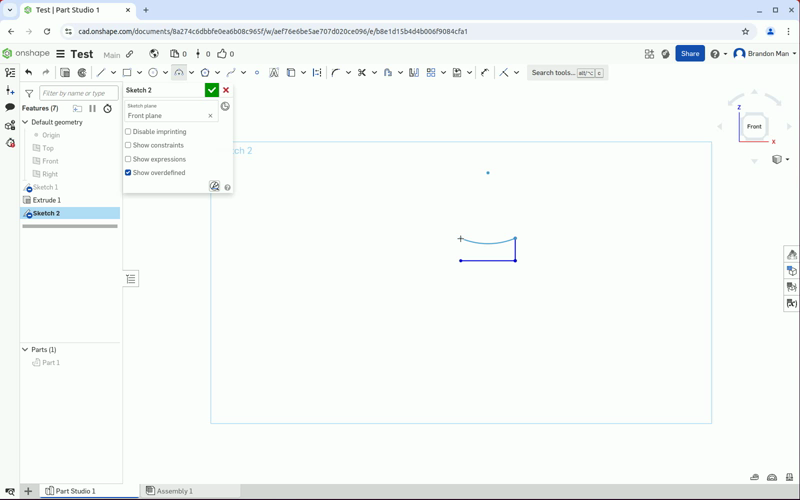
click(460, 238)
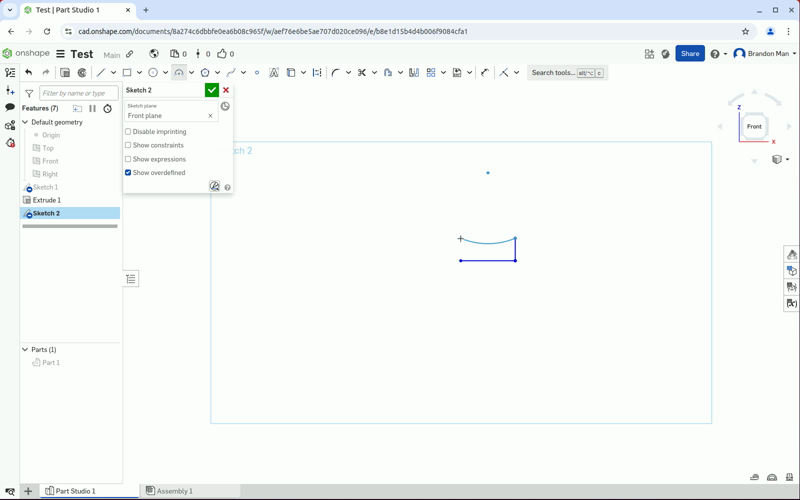
mouse_move(488, 211)
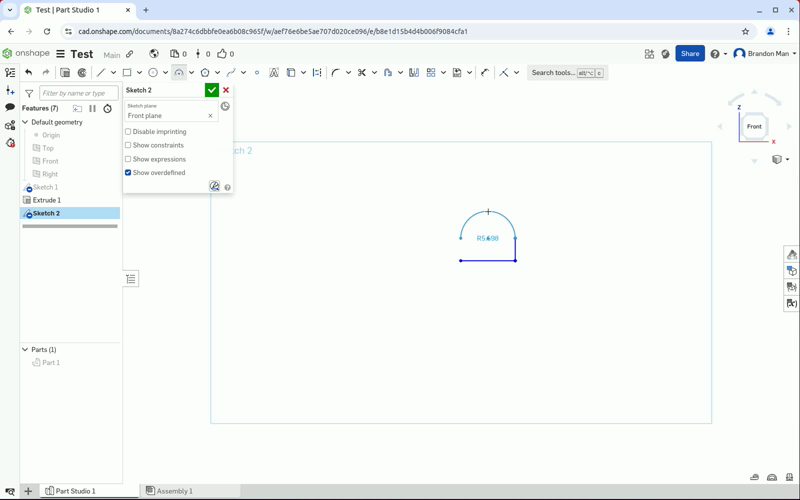
click(488, 211)
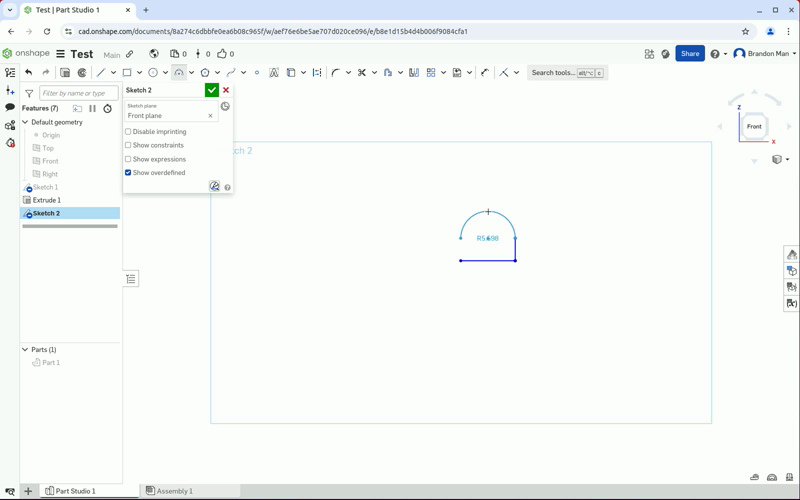
key_up(shift)
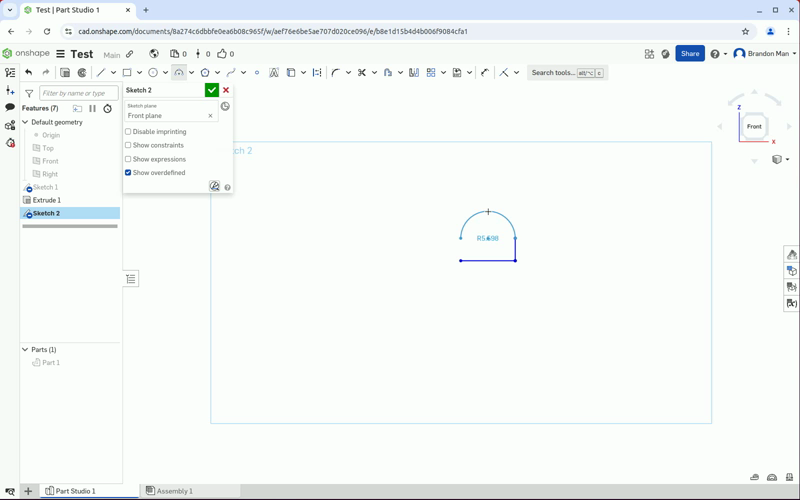
key(esc)
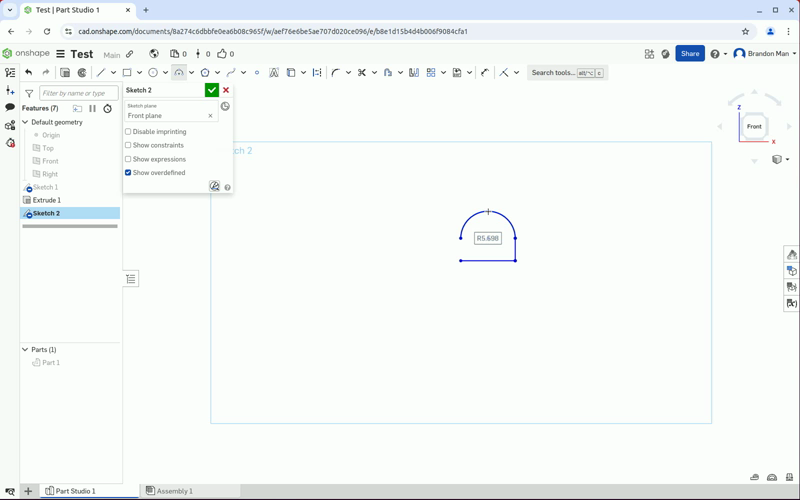
key(l)
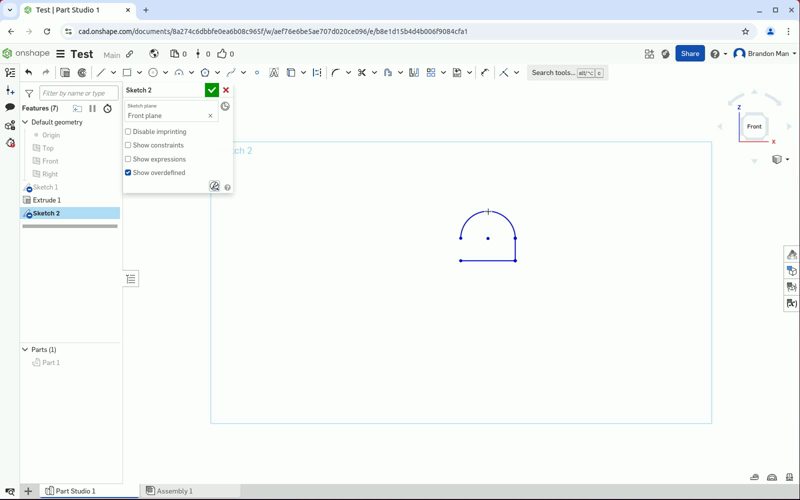
mouse_move(460, 238)
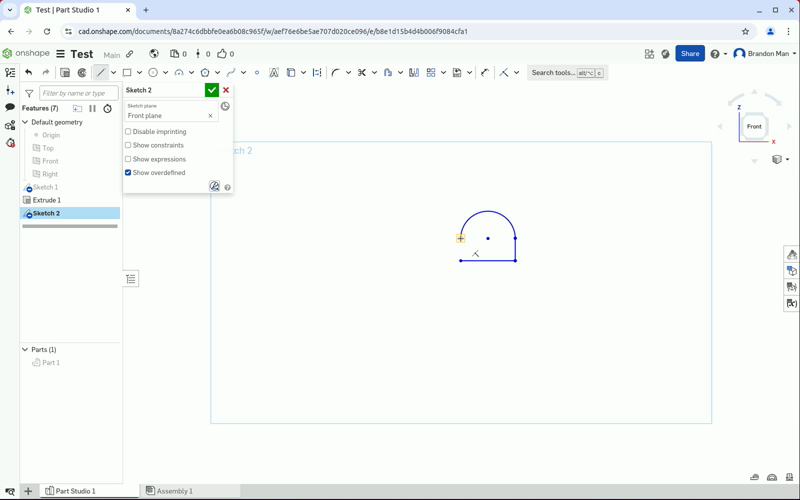
click(460, 238)
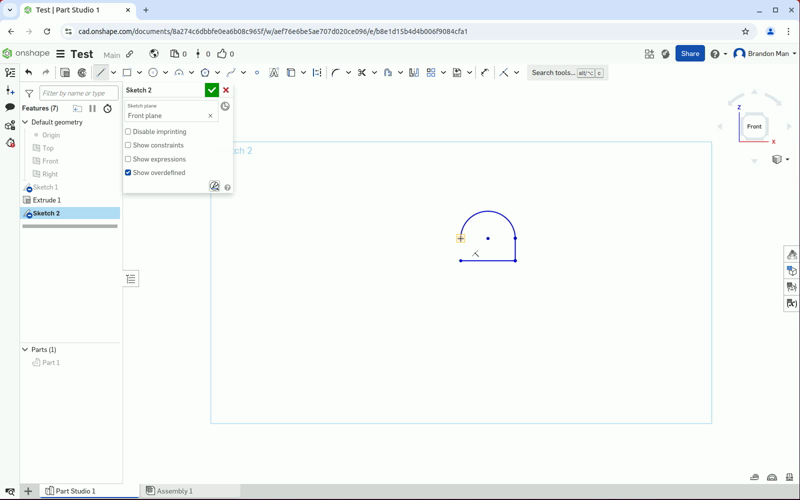
mouse_move(490, 238)
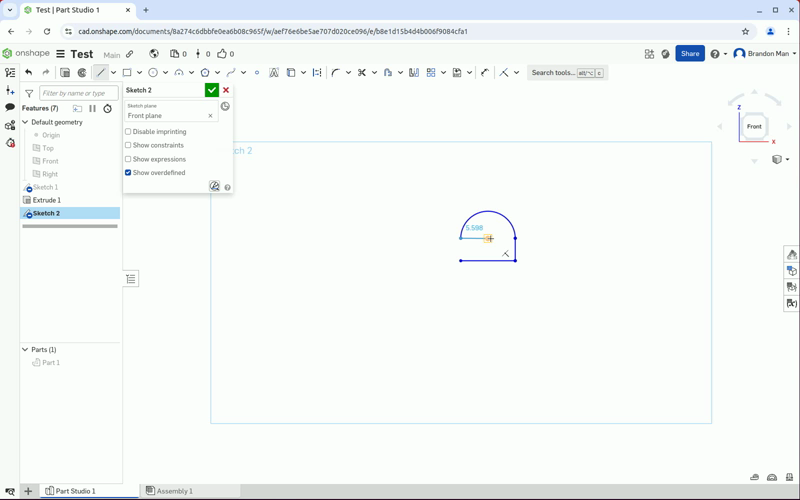
key_down(shift)
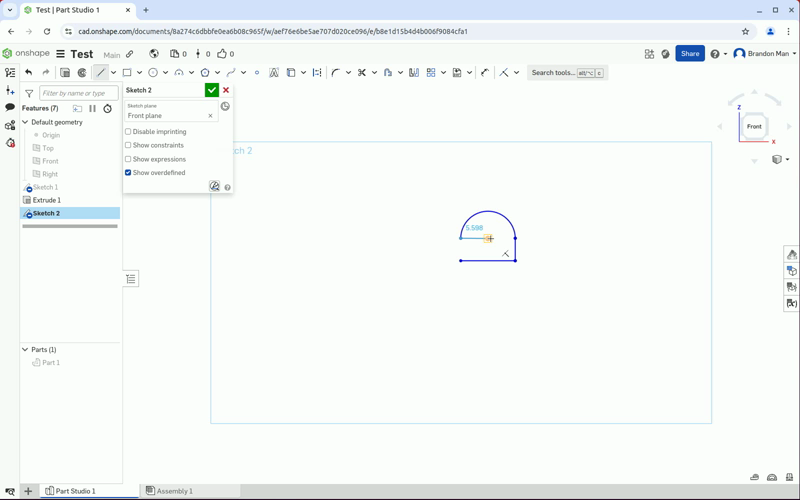
mouse_move(460, 260)
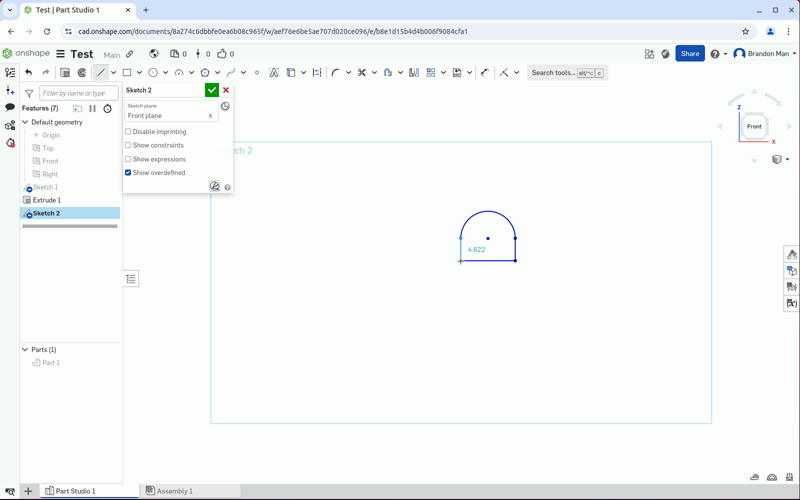
key_up(shift)
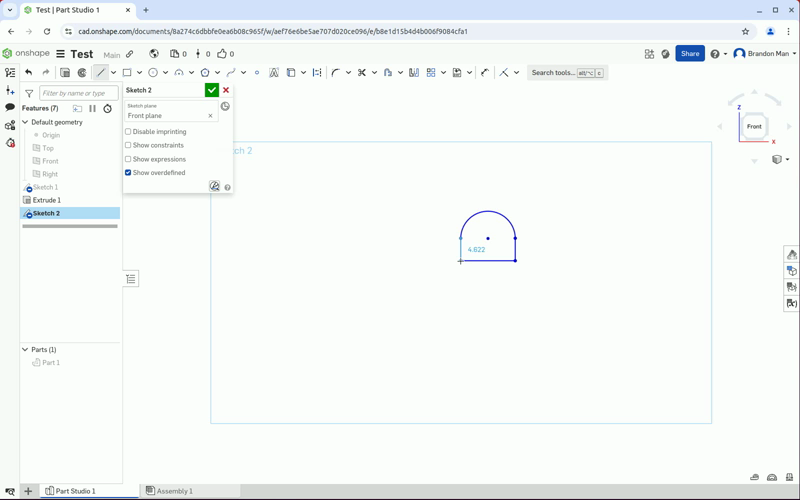
click(460, 260)
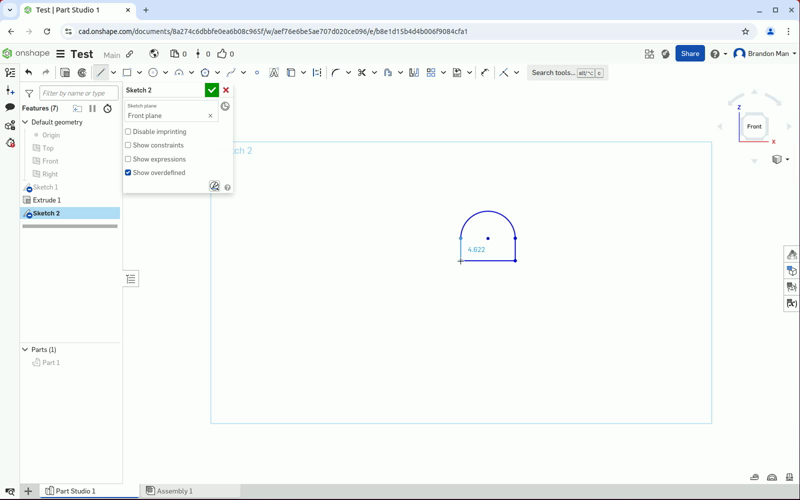
key(esc)
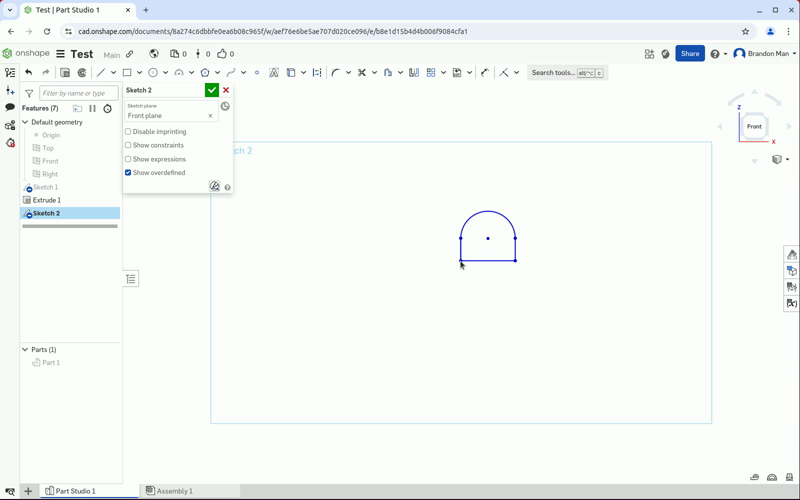
key(c)
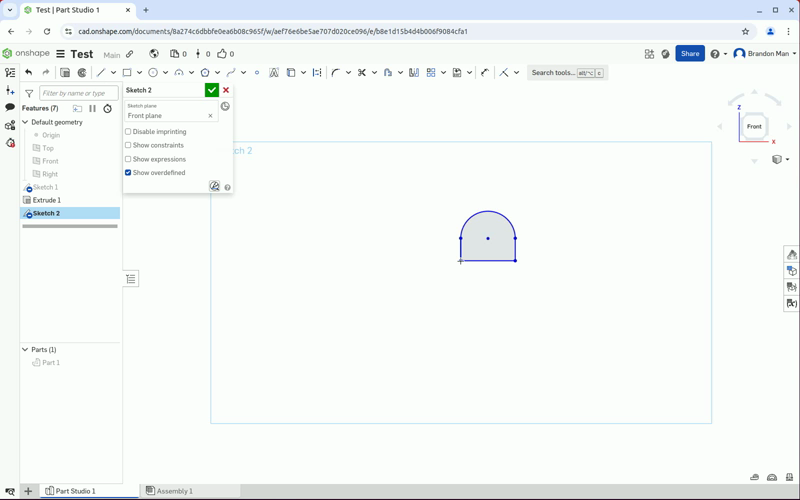
key_down(shift)
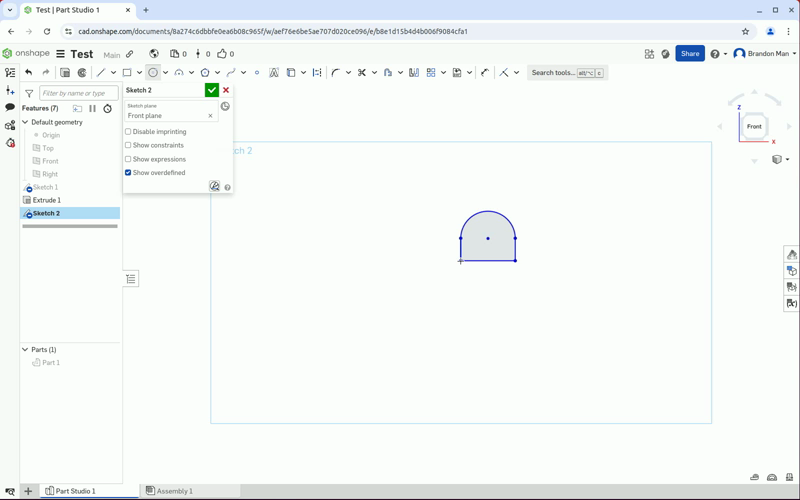
mouse_move(488, 238)
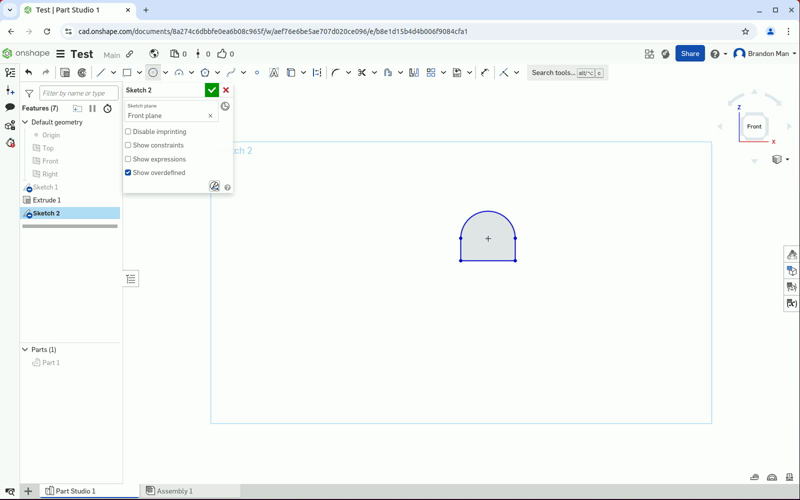
click(488, 238)
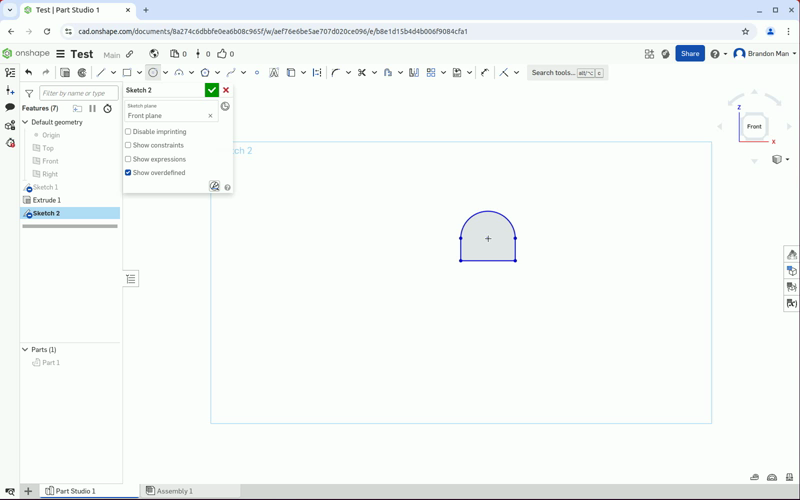
key_up(shift)
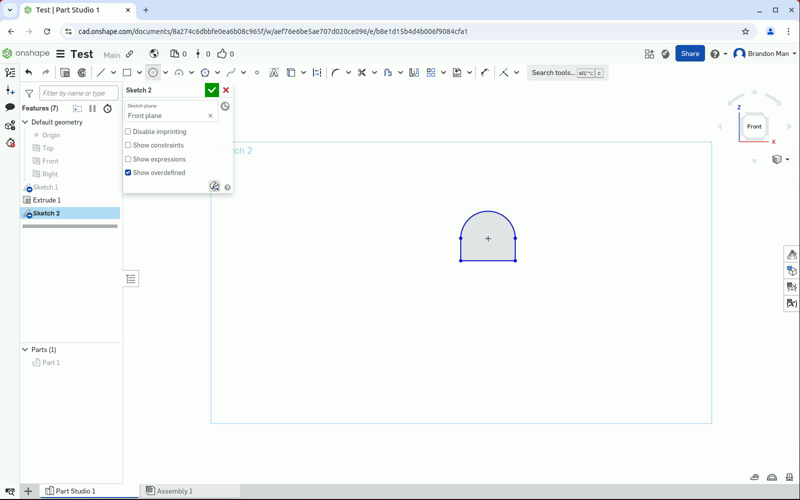
mouse_move(499, 238)
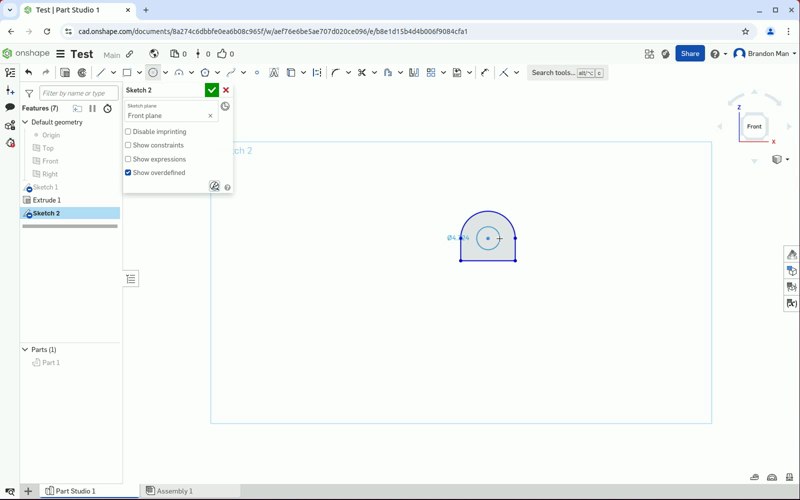
click(499, 238)
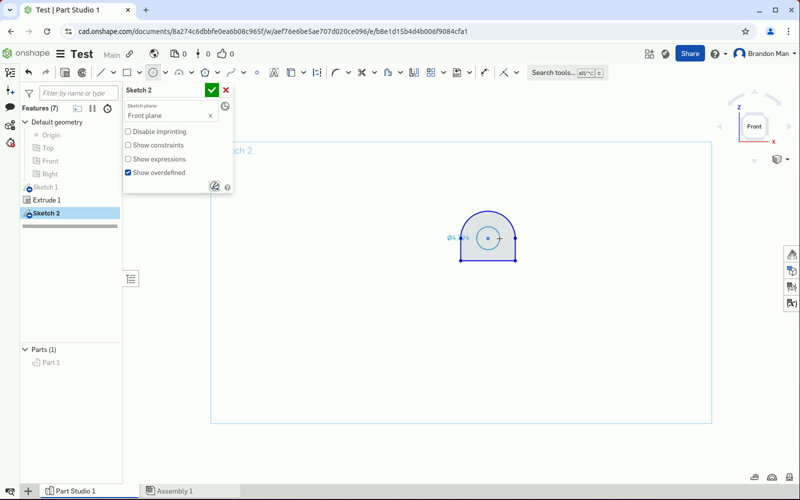
key(esc)
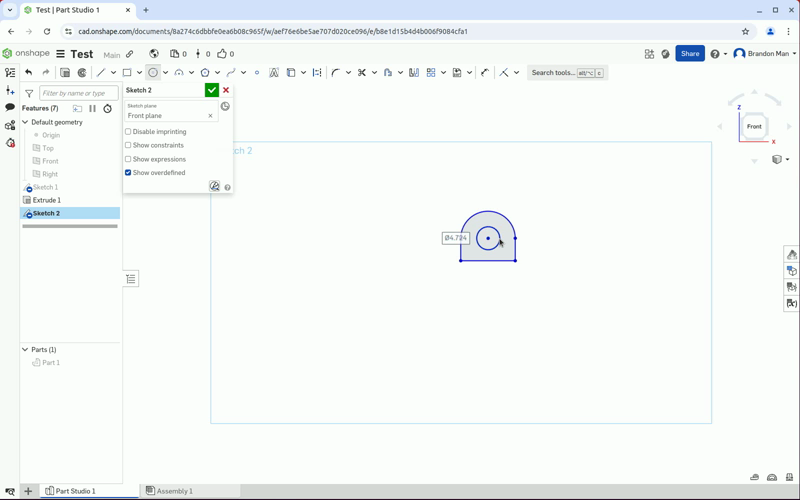
mouse_move(476, 243)
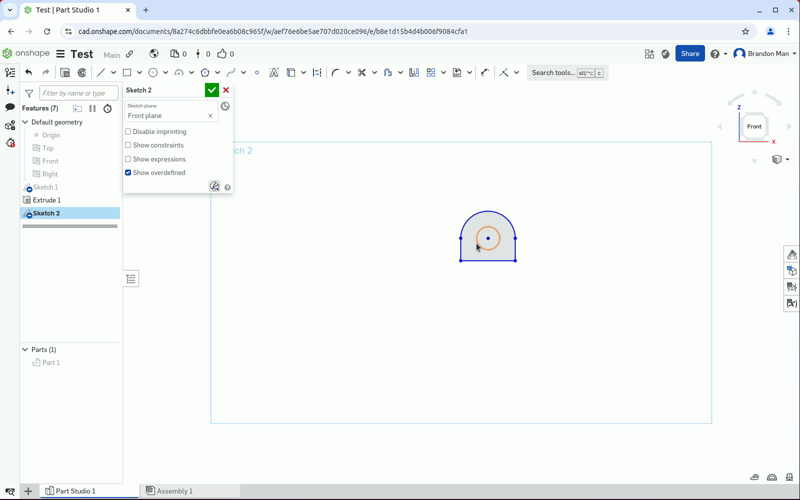
click(476, 243)
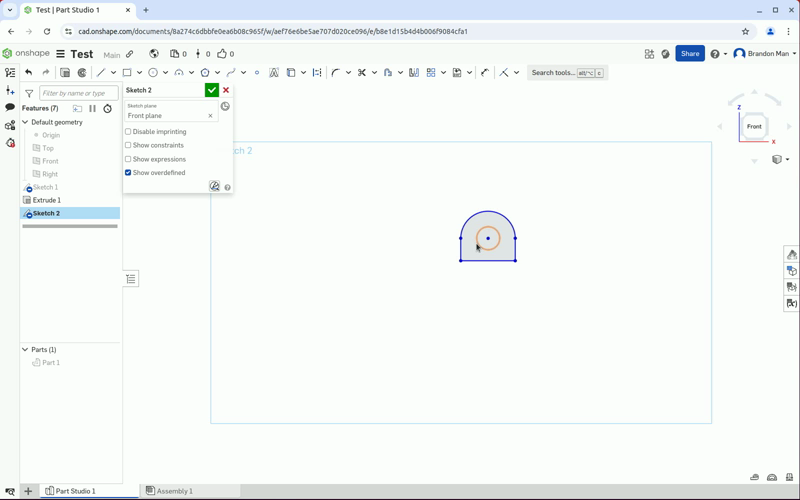
mouse_move(73, 352)
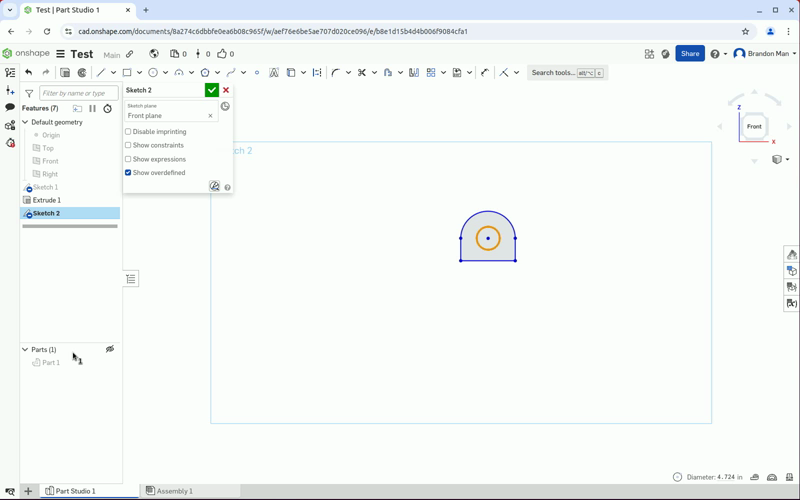
key(shift+y)
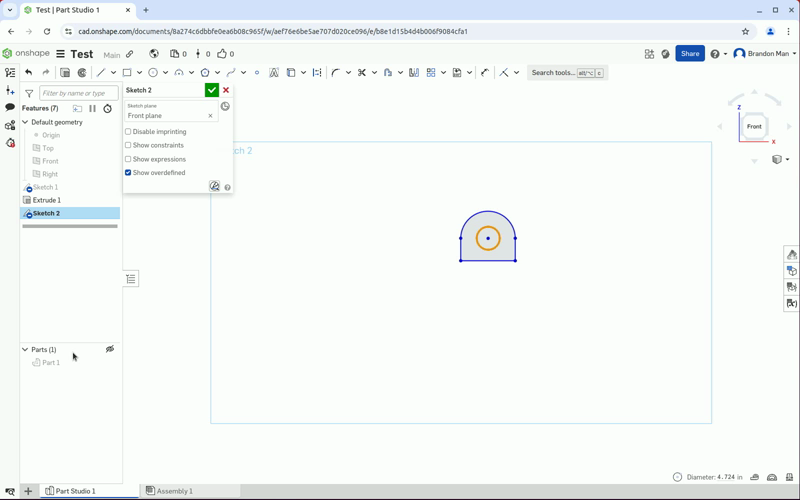
key(shift+e)
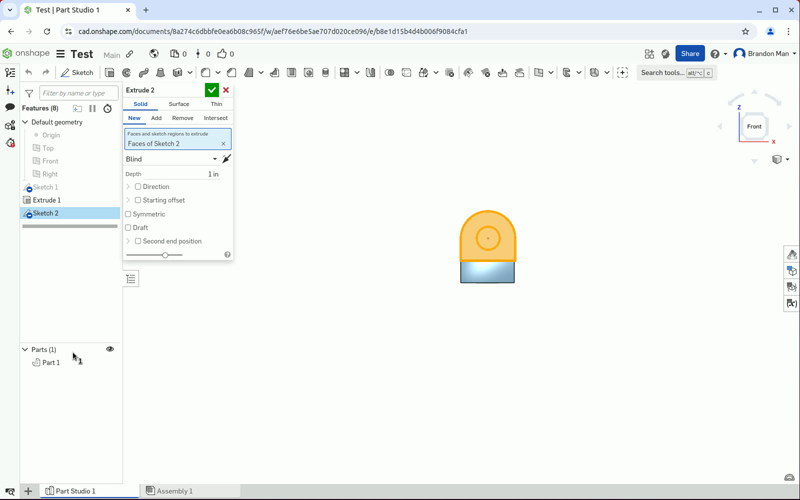
mouse_move(143, 106)
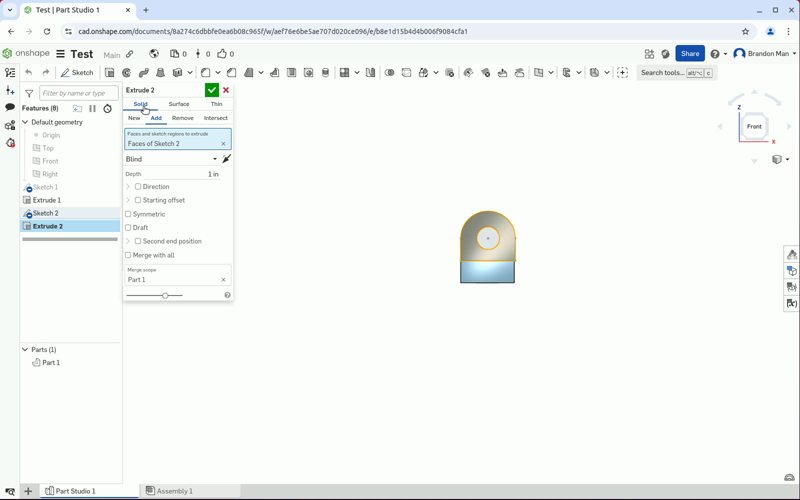
click(143, 106)
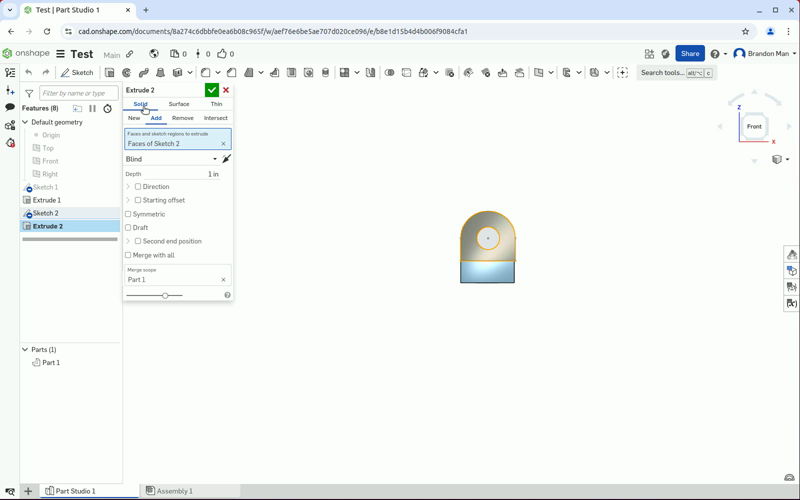
mouse_move(137, 120)
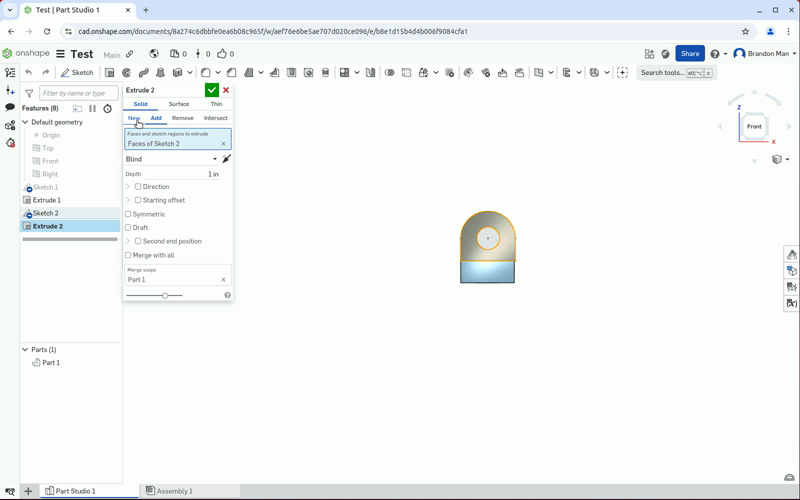
click(137, 120)
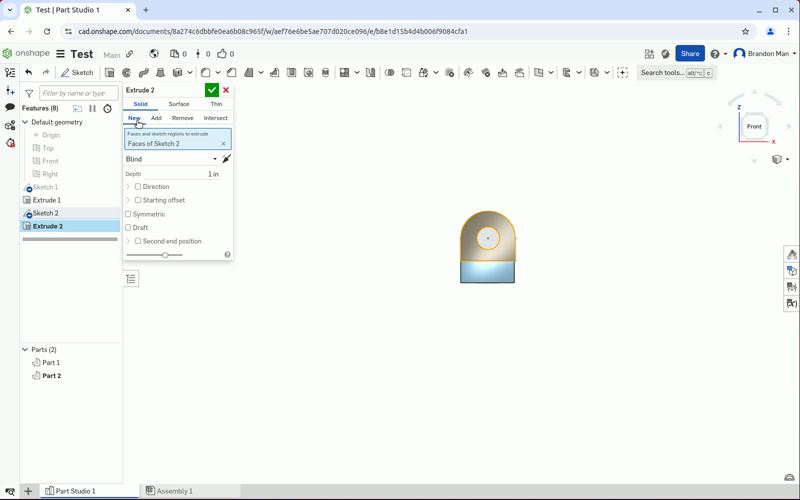
key(tab, 4)
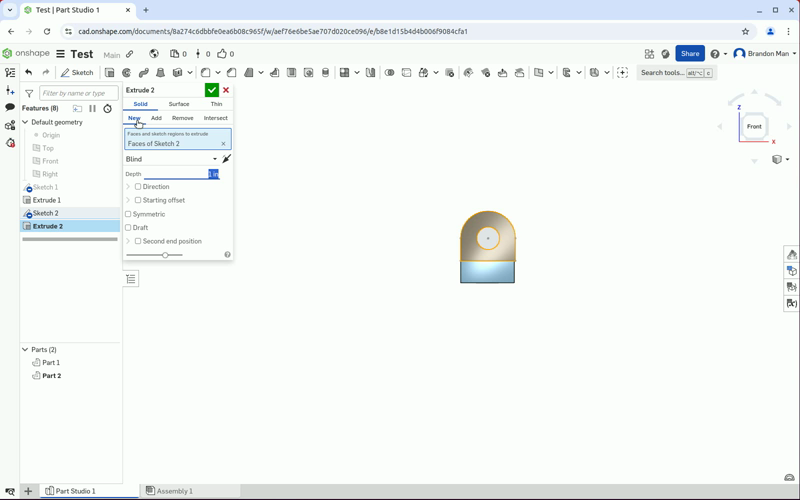
text(-4.574)
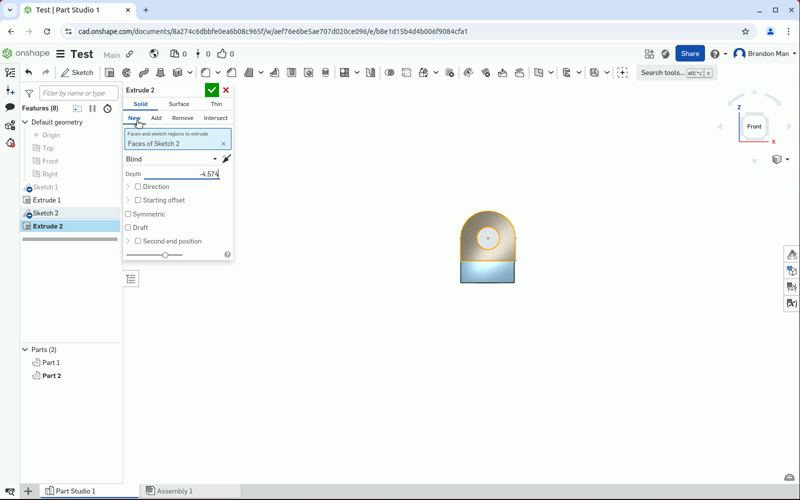
key(enter)
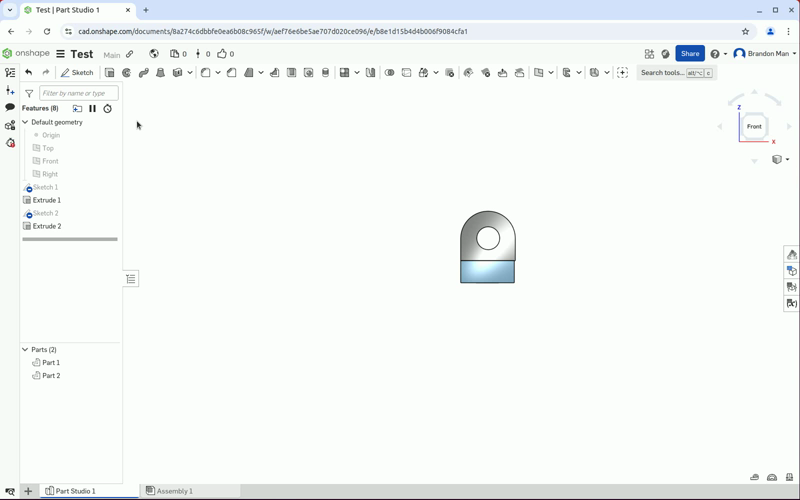
key(shift+h)
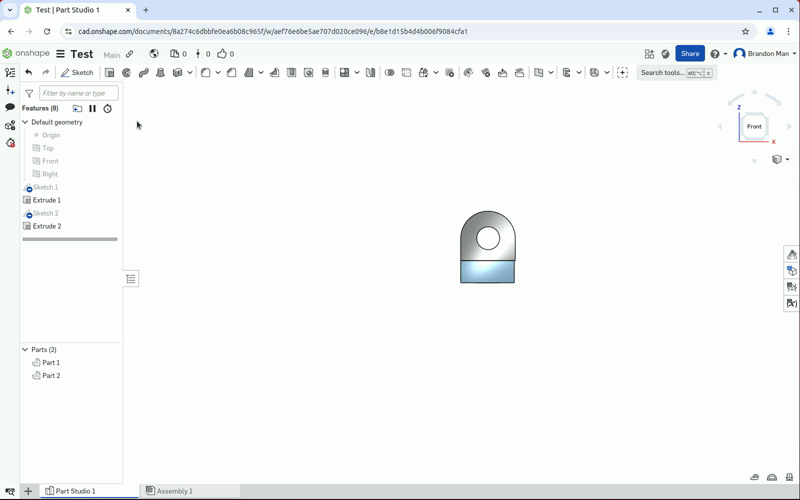
key(shift+h)
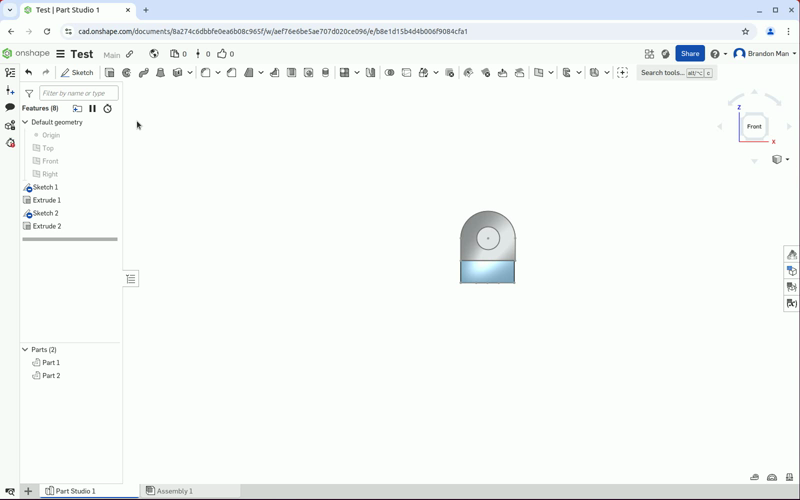
key(shift+7)
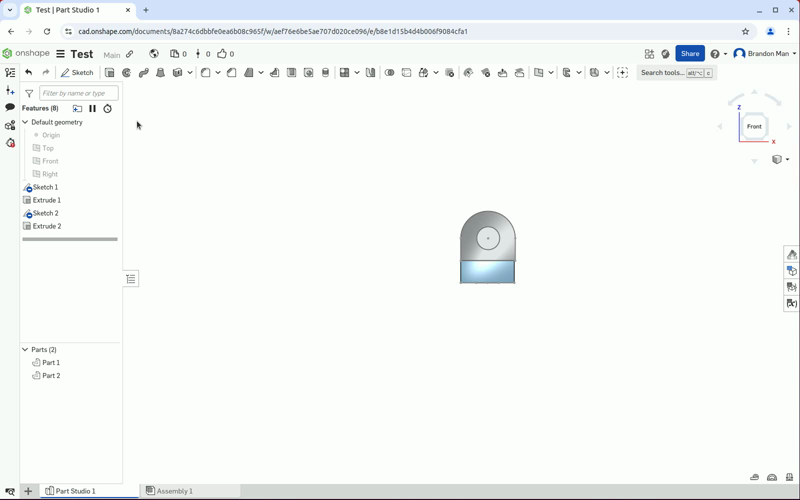
key(left, 2)
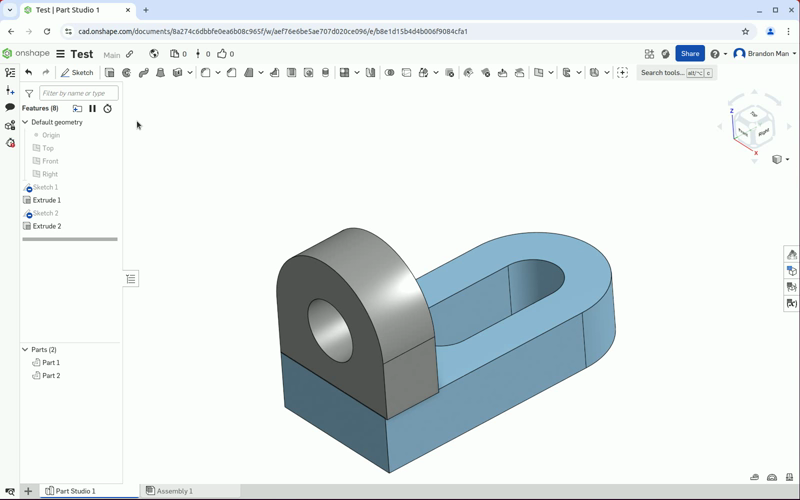
key(down, 2)
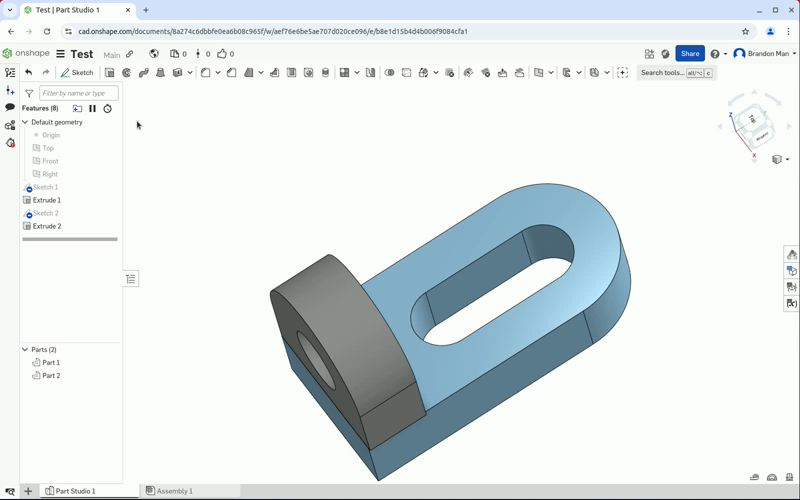
key(up, 2)
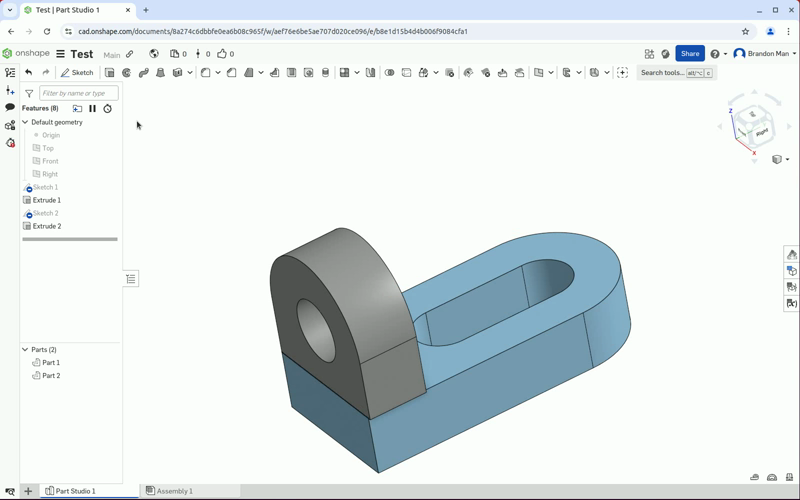
key(right, 2)
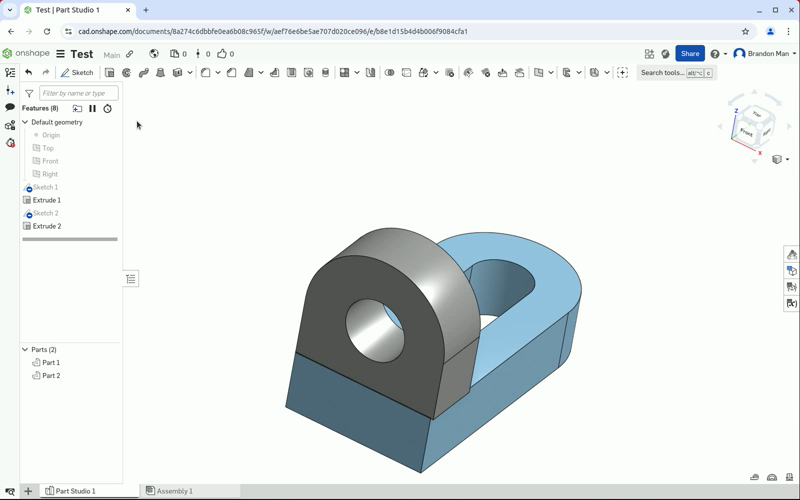
mouse_move(73, 189)
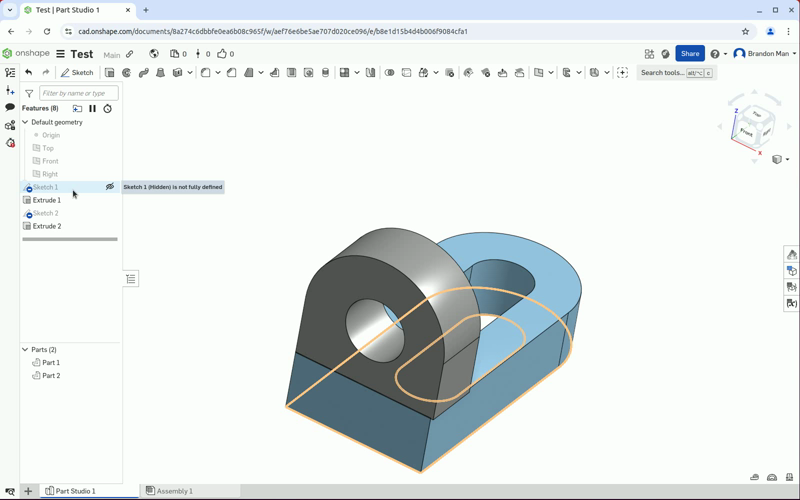
click(73, 189)